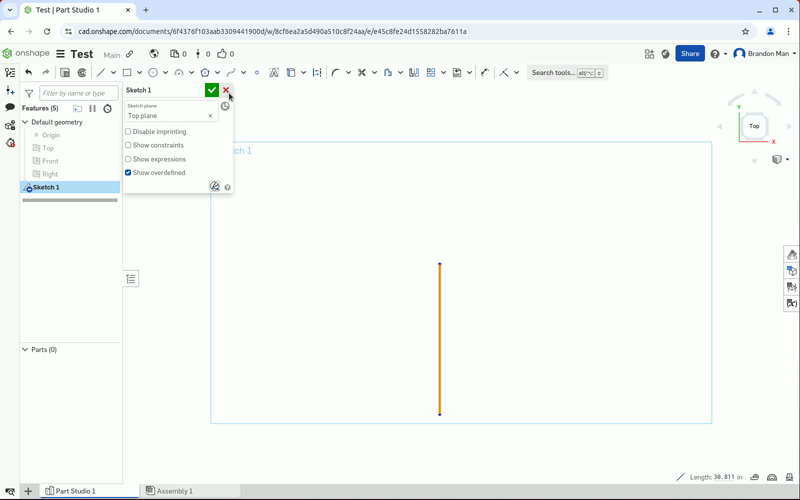
key(shift+h)
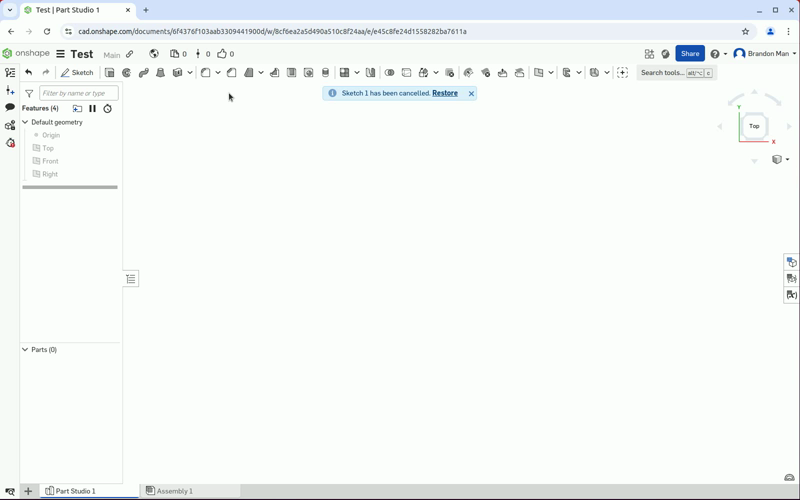
mouse_move(73, 352)
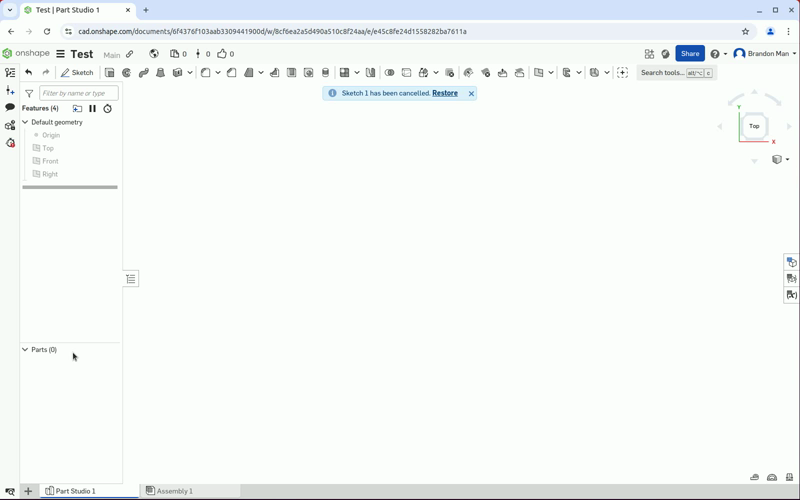
key(y)
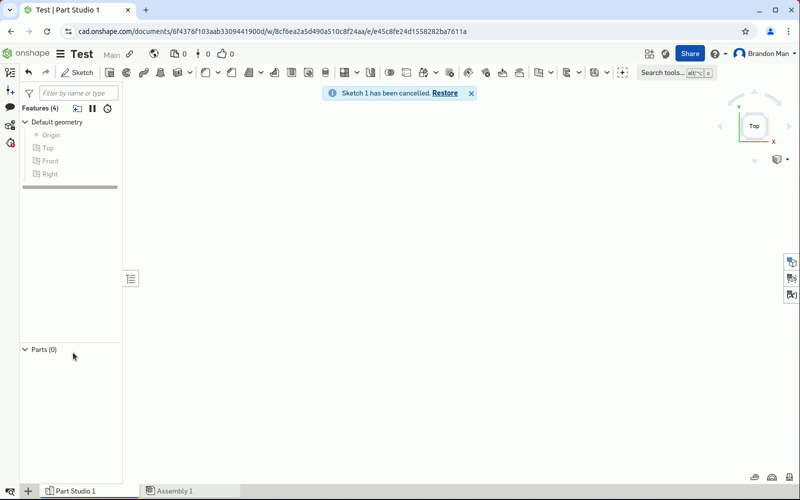
key(shift+p)
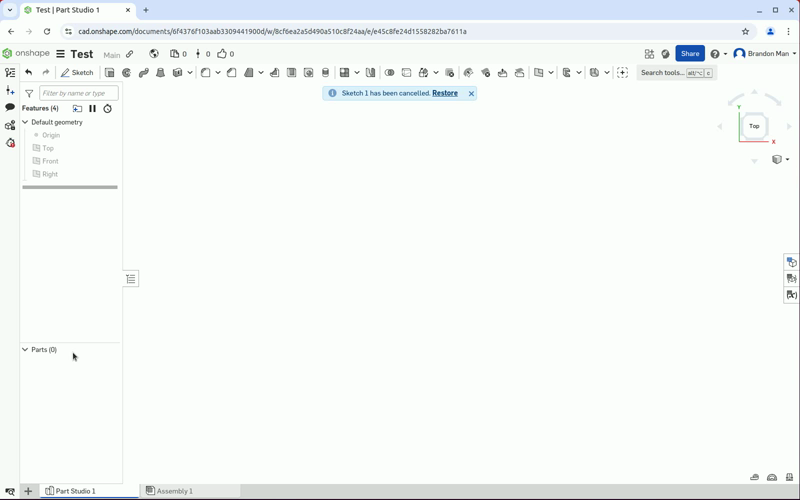
key(space)
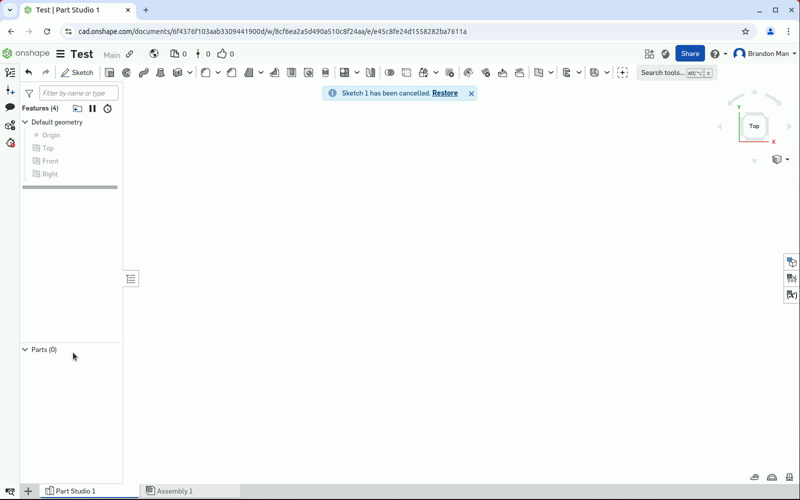
key_down(shift)
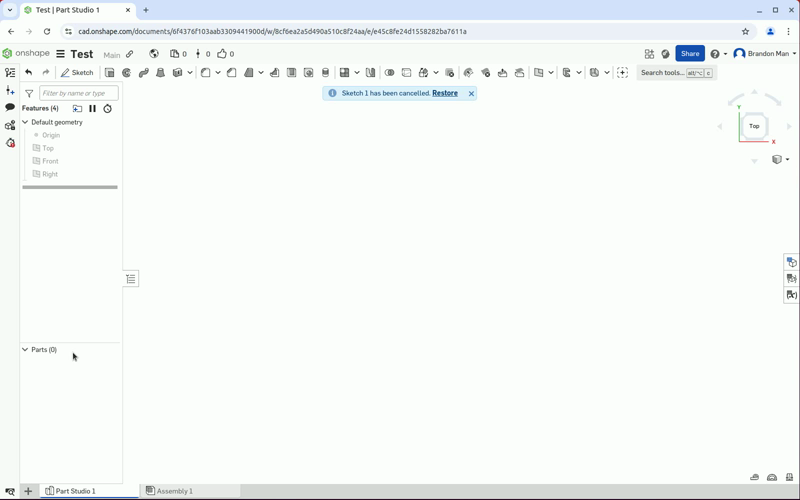
key(up)
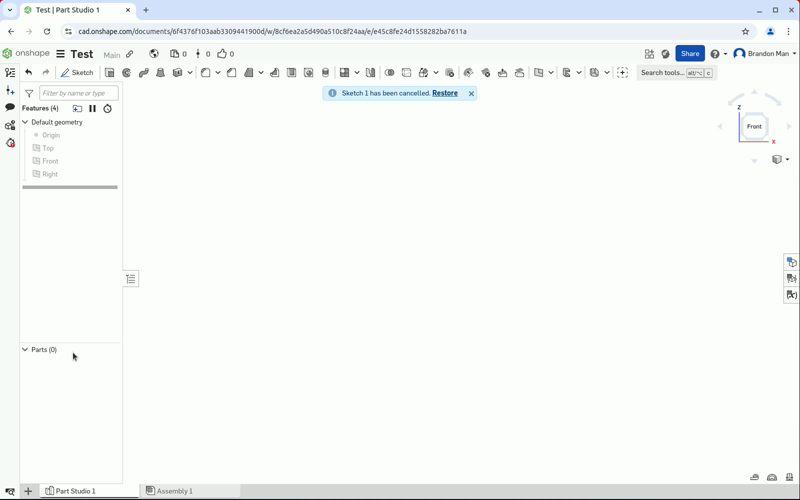
key_up(shift)
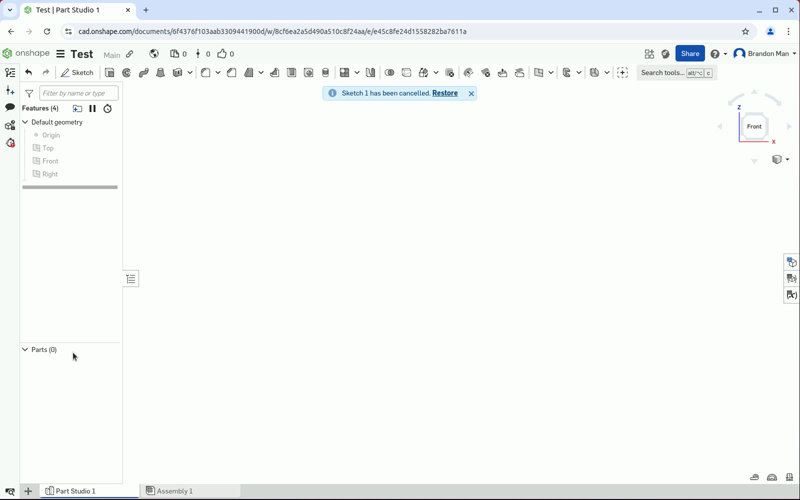
key(space)
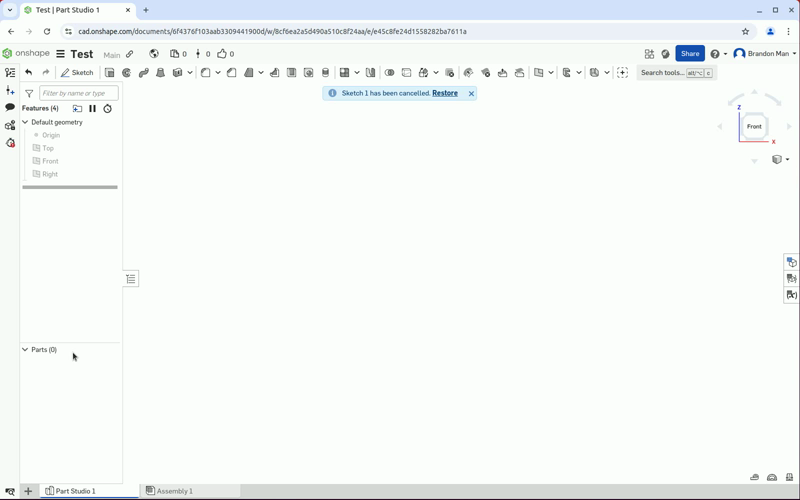
key_down(shift)
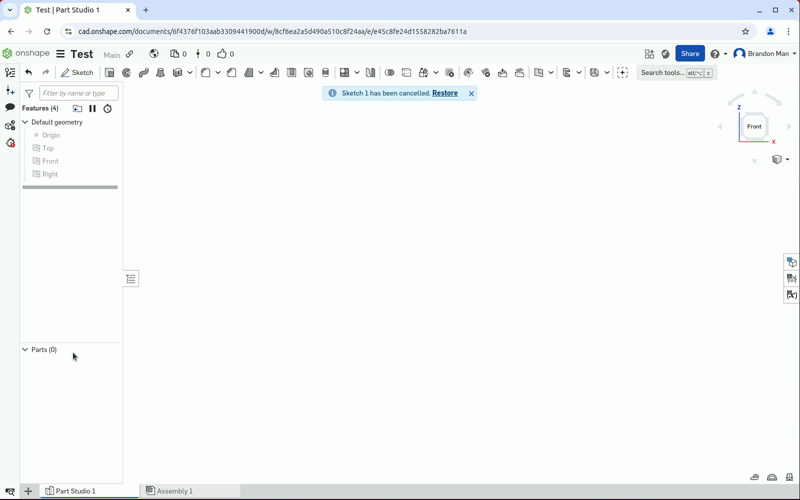
key(left)
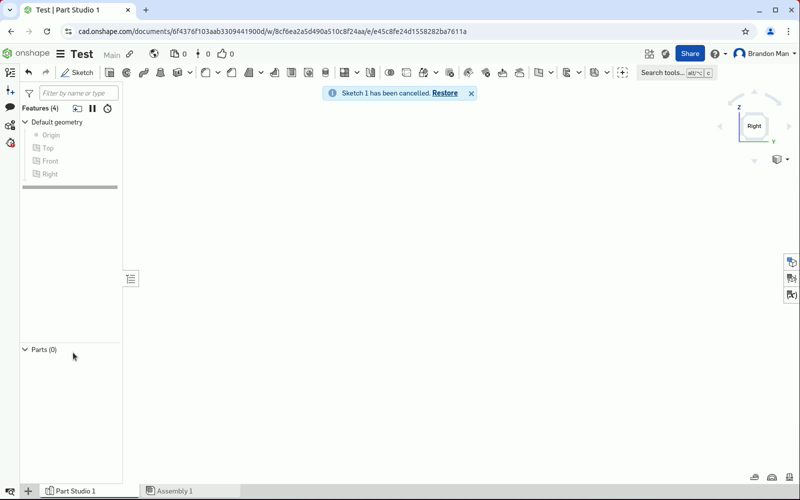
key_up(shift)
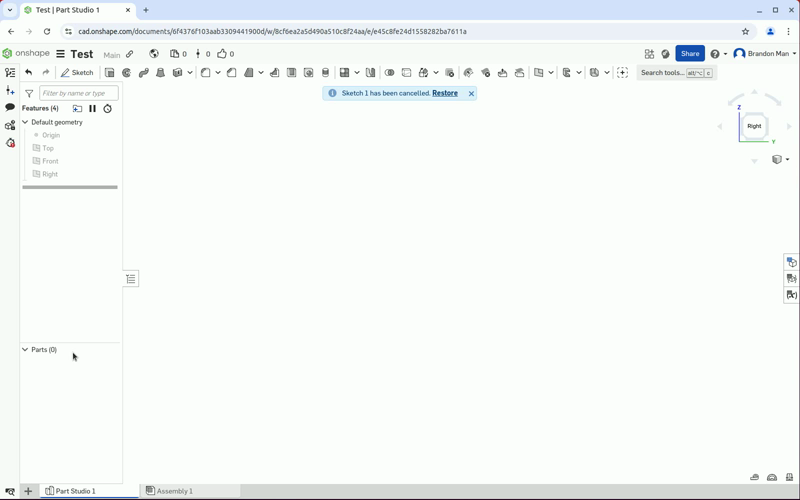
mouse_move(73, 352)
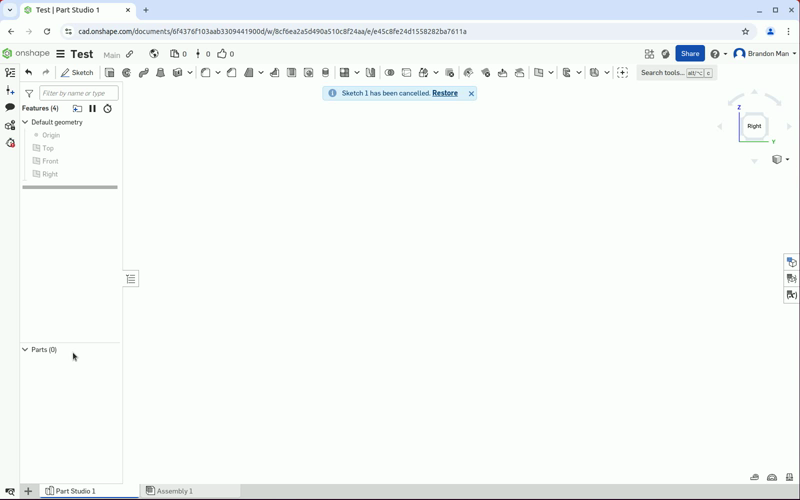
key(shift+y)
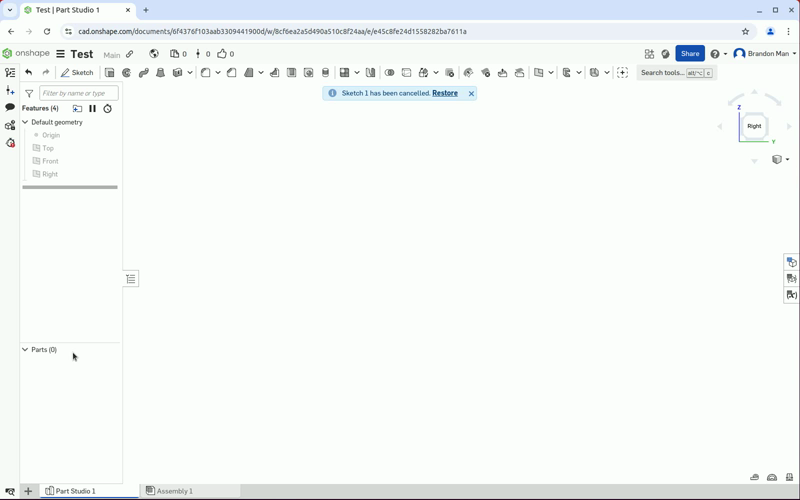
key(shift+s)
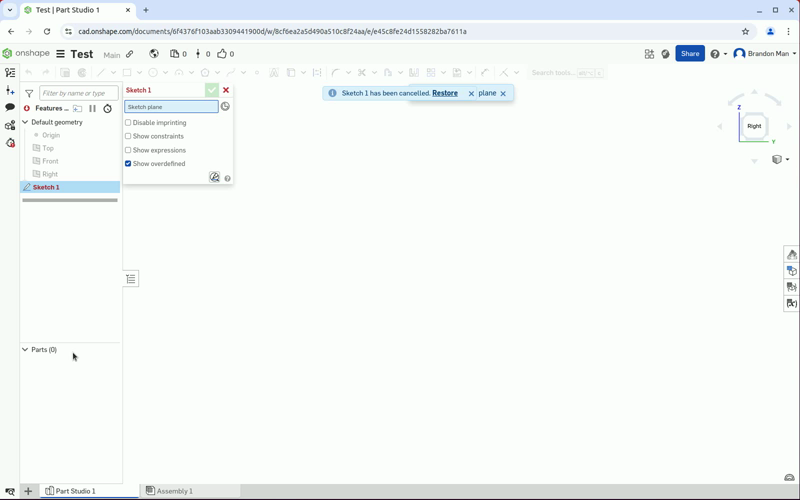
mouse_move(73, 176)
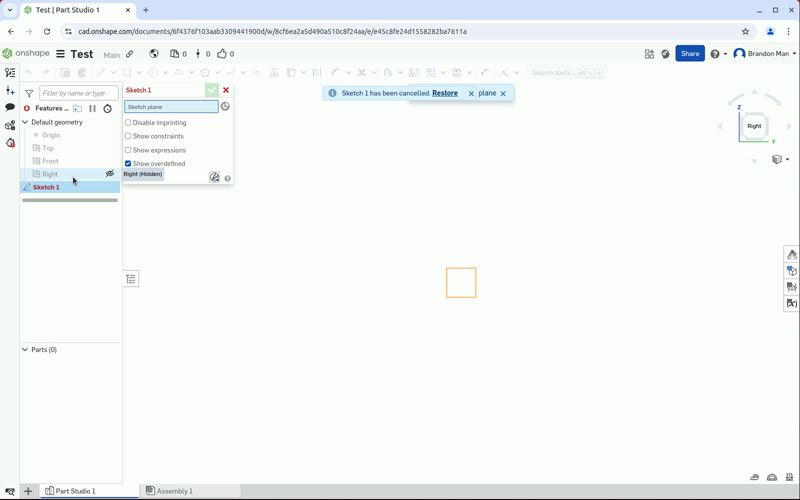
click(73, 176)
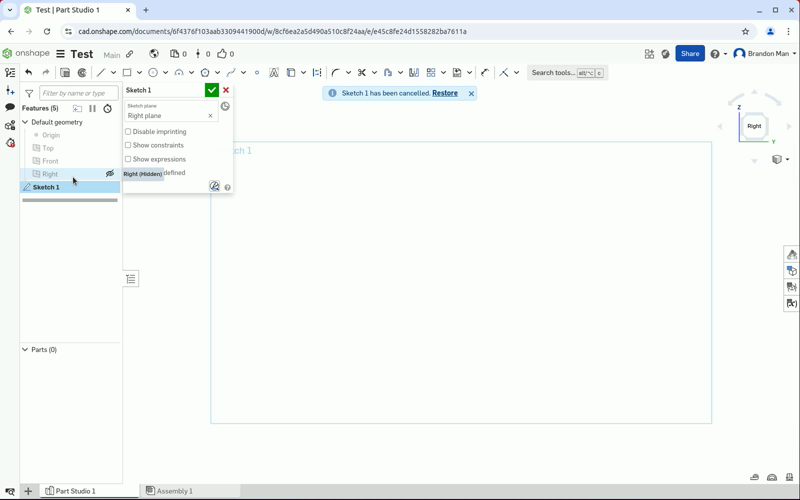
mouse_move(73, 352)
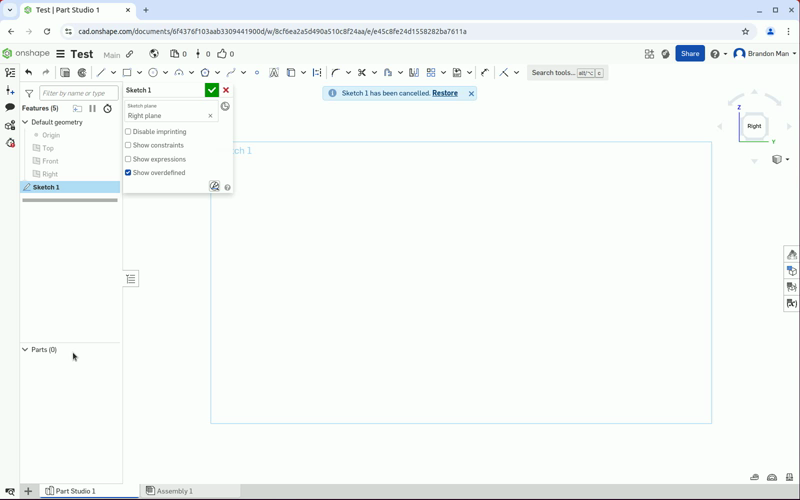
key(y)
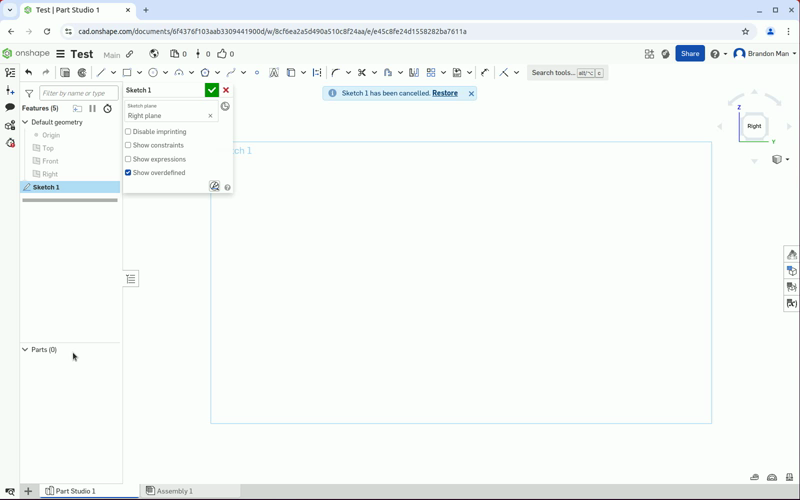
key(l)
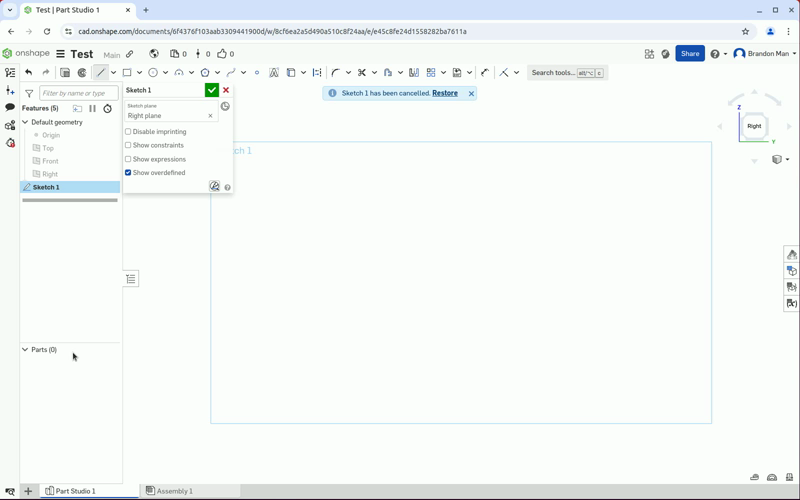
key_down(shift)
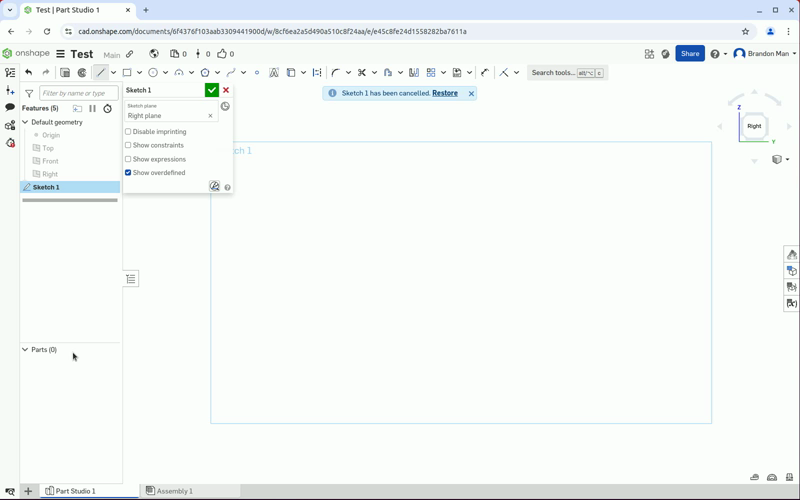
mouse_move(376, 352)
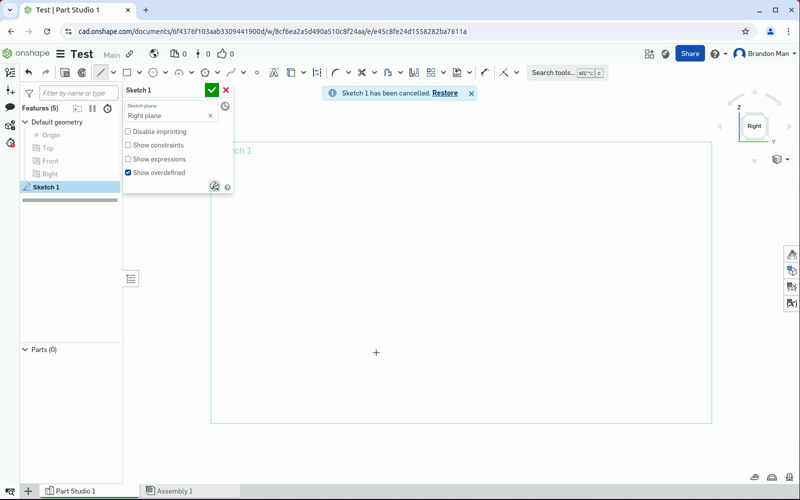
click(376, 352)
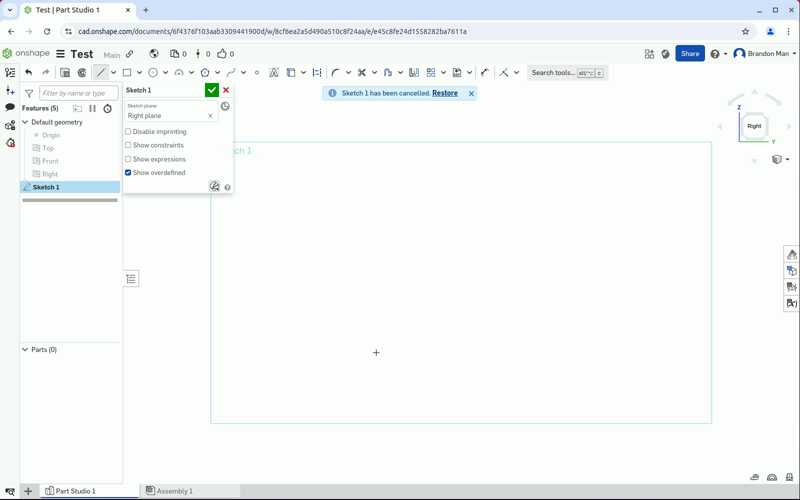
key_up(shift)
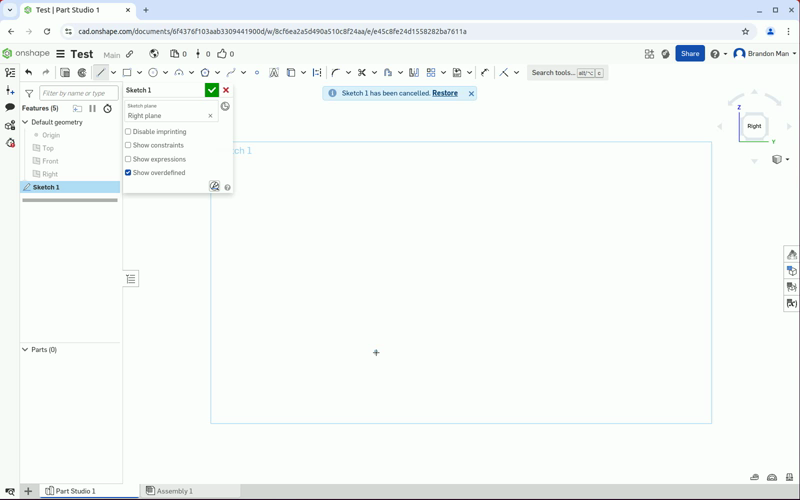
key_down(shift)
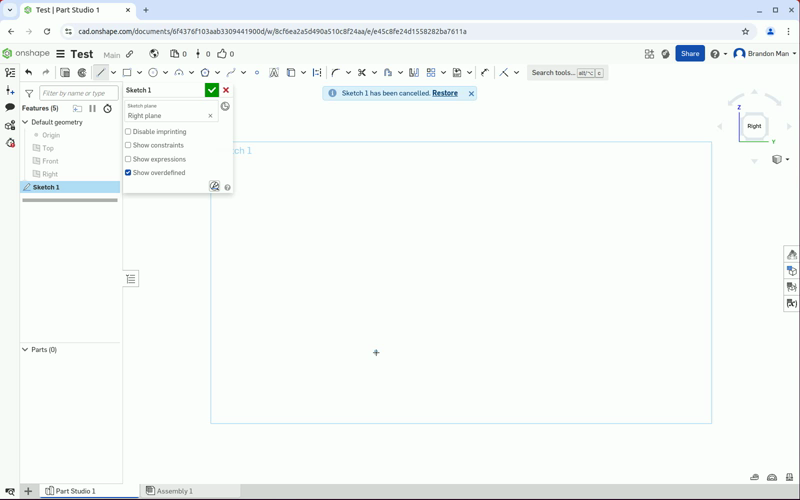
mouse_move(572, 352)
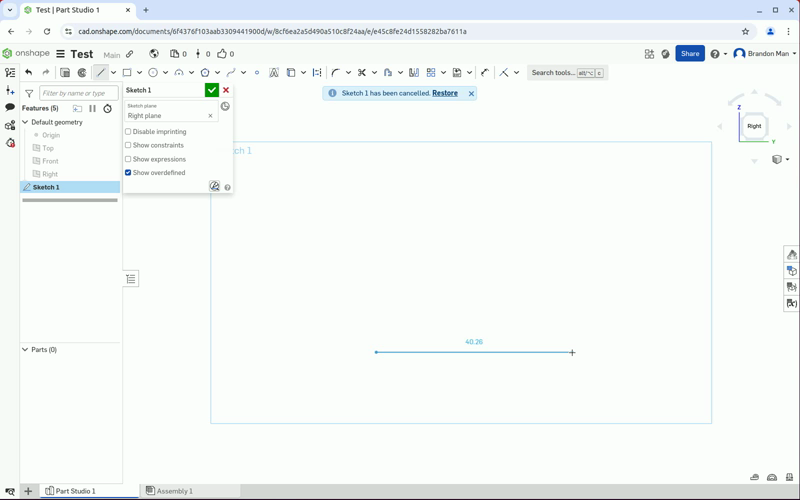
click(572, 352)
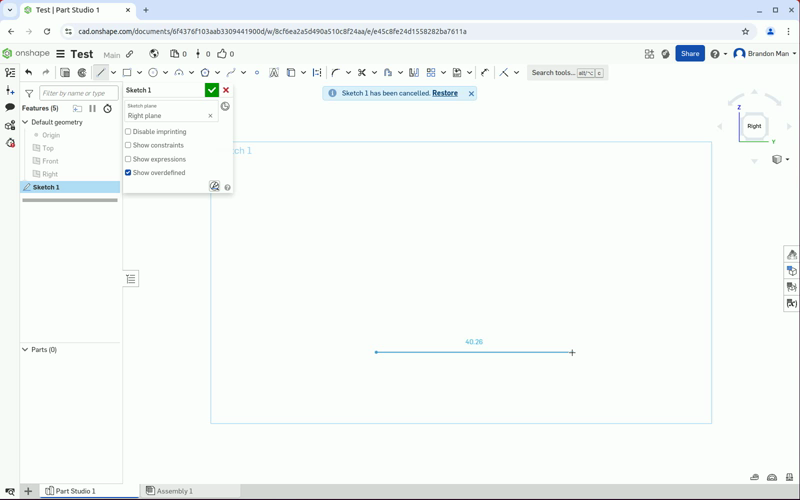
key_up(shift)
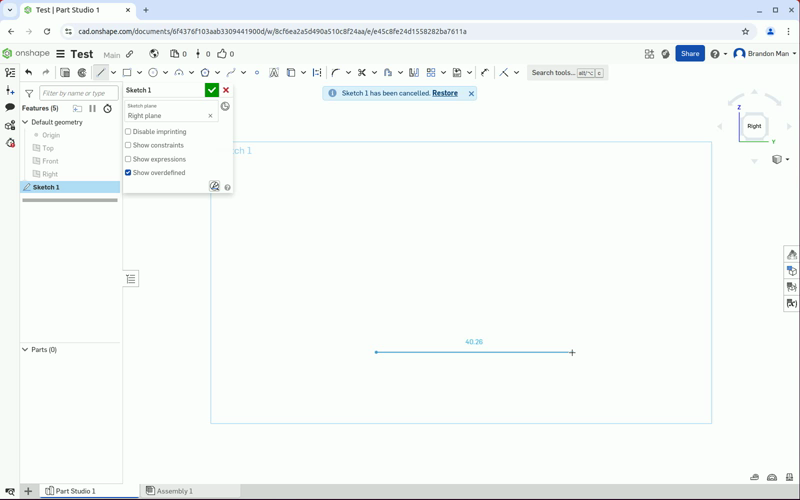
key_down(shift)
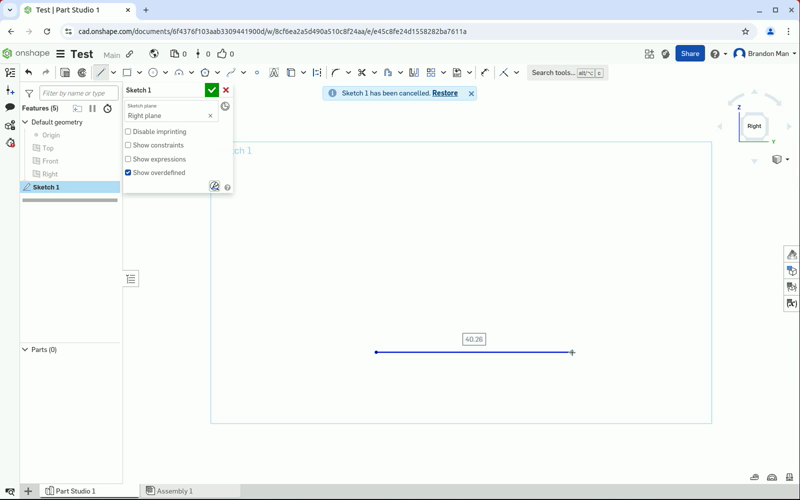
mouse_move(572, 178)
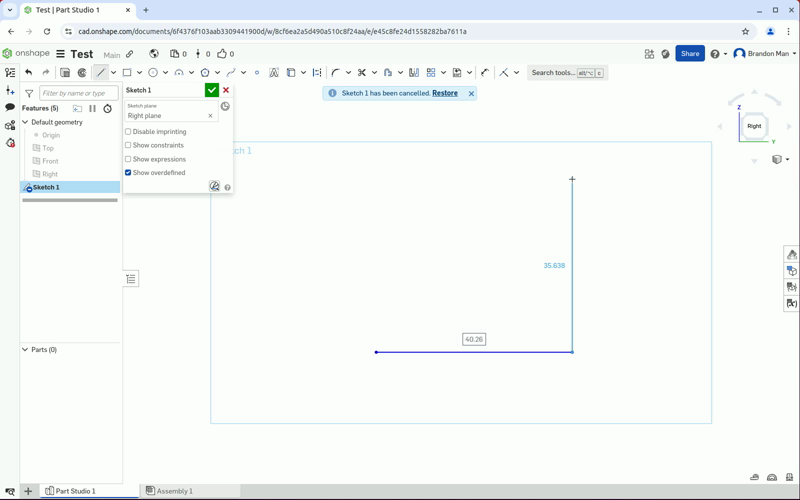
click(572, 178)
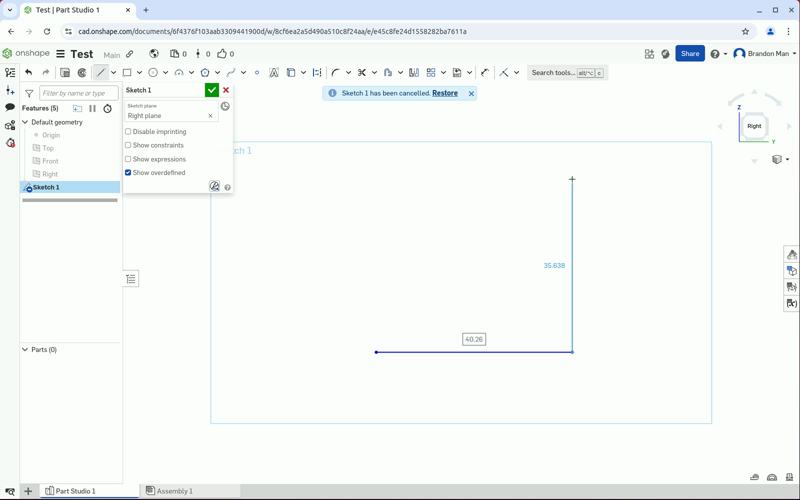
key_up(shift)
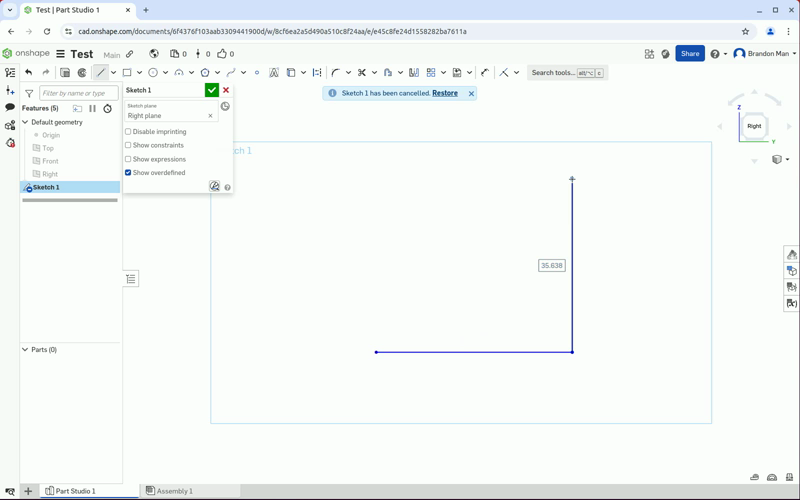
key_down(shift)
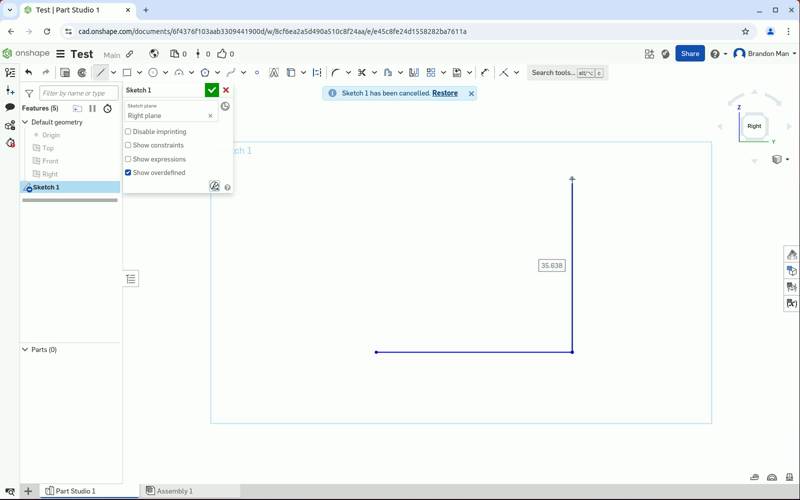
mouse_move(376, 178)
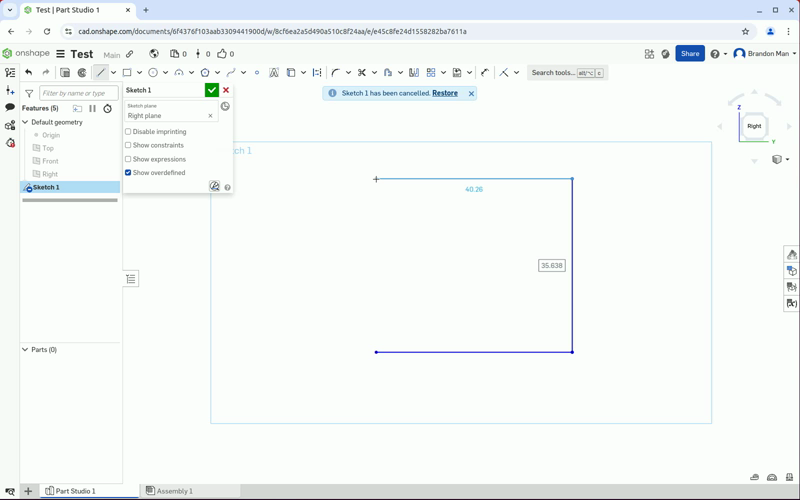
click(376, 178)
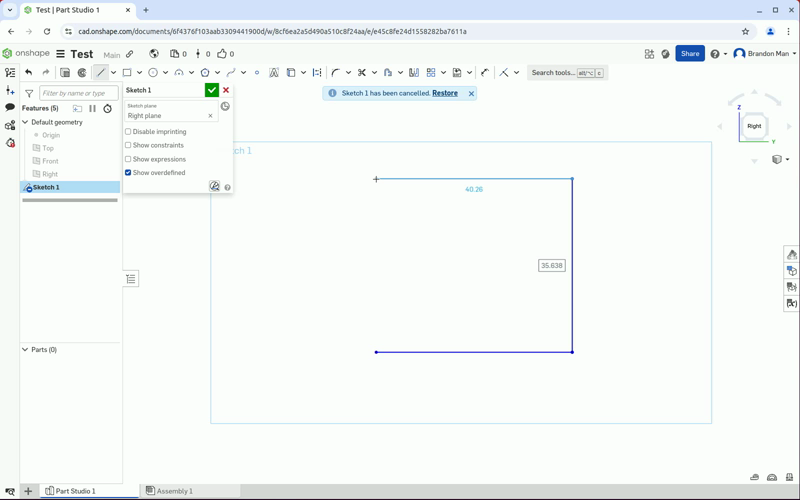
key_up(shift)
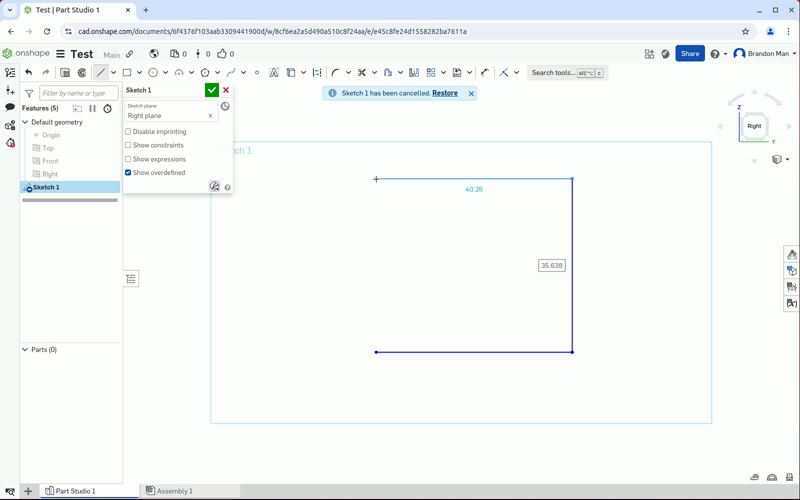
key_down(shift)
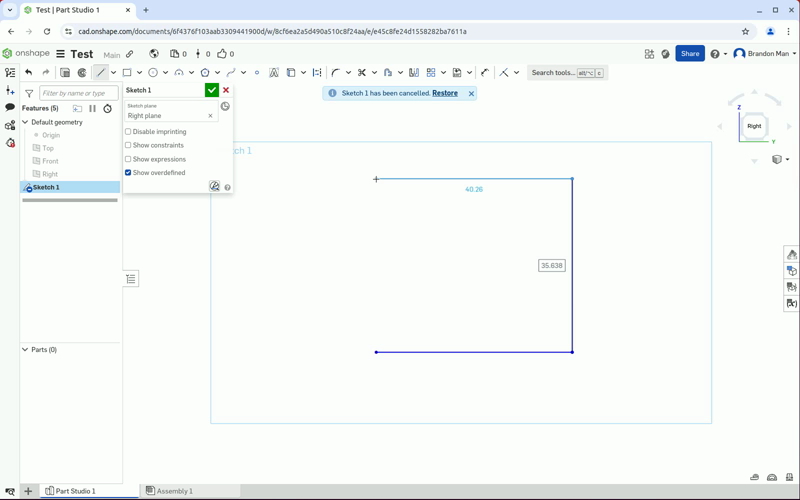
mouse_move(376, 352)
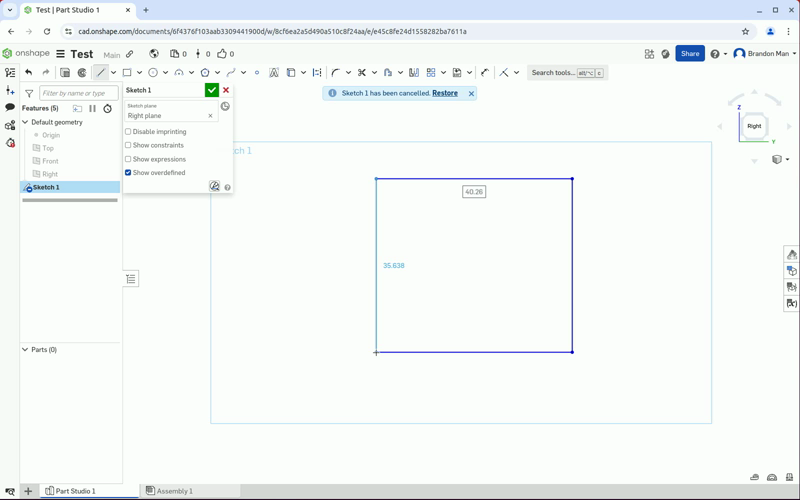
key_up(shift)
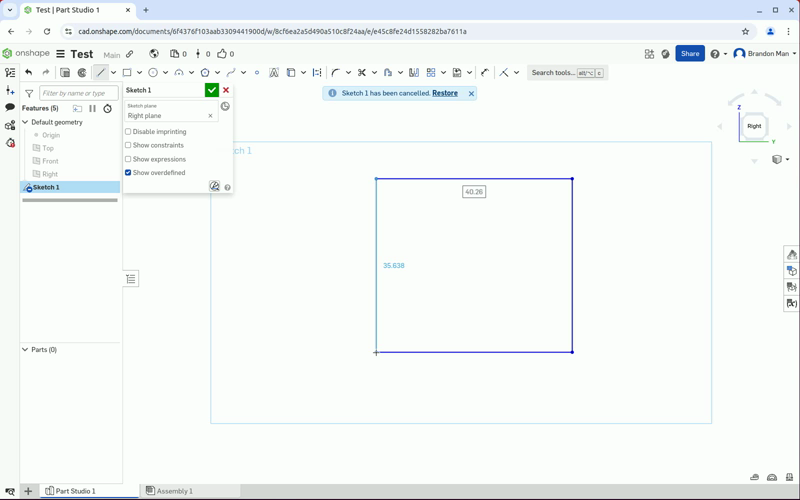
click(376, 352)
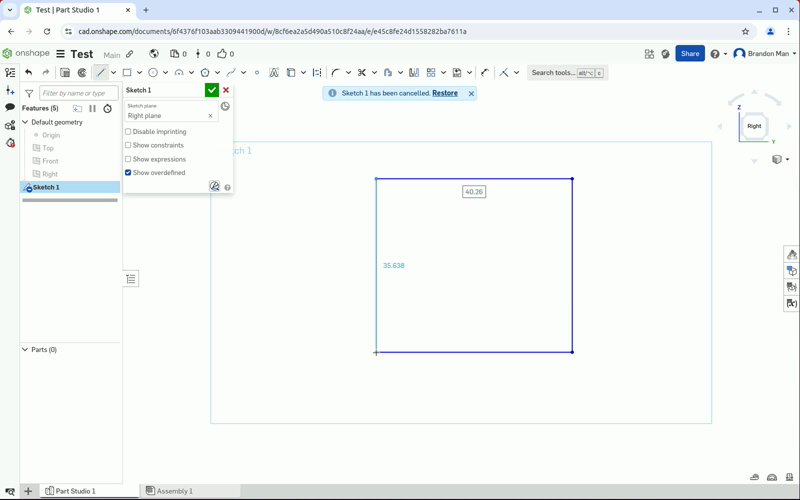
key(esc)
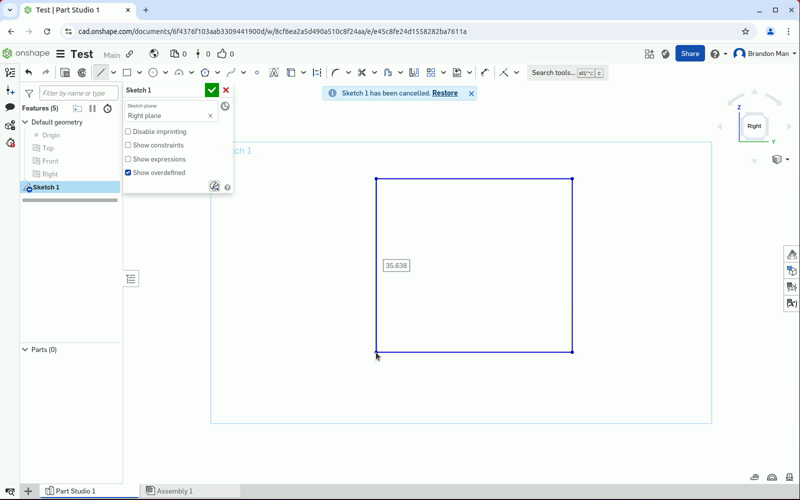
mouse_move(454, 234)
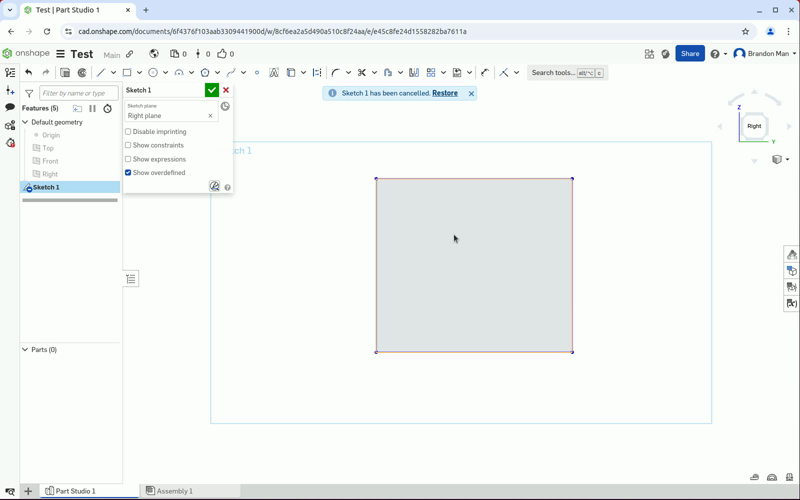
click(454, 234)
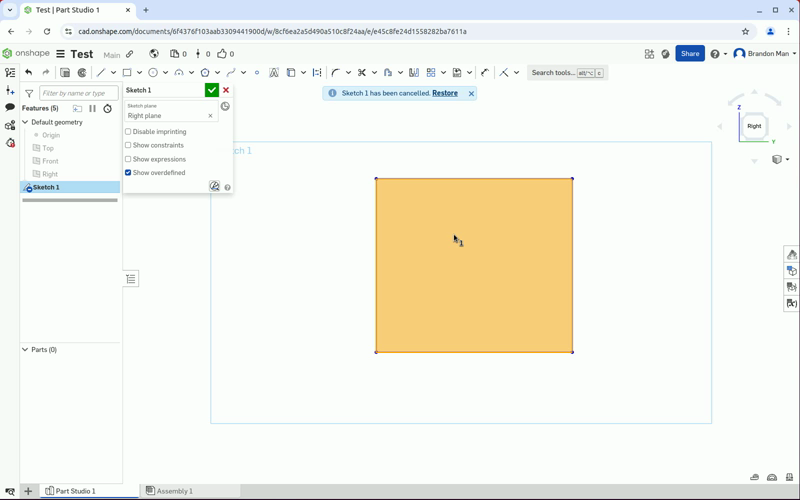
mouse_move(73, 352)
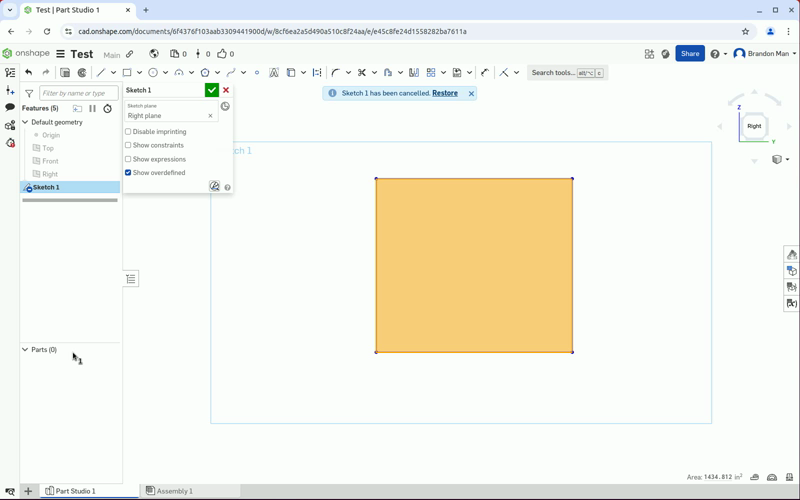
key(shift+y)
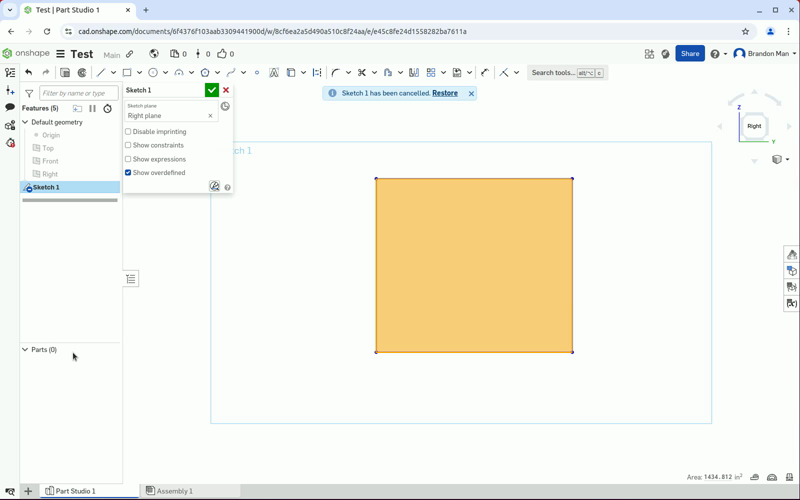
key(shift+e)
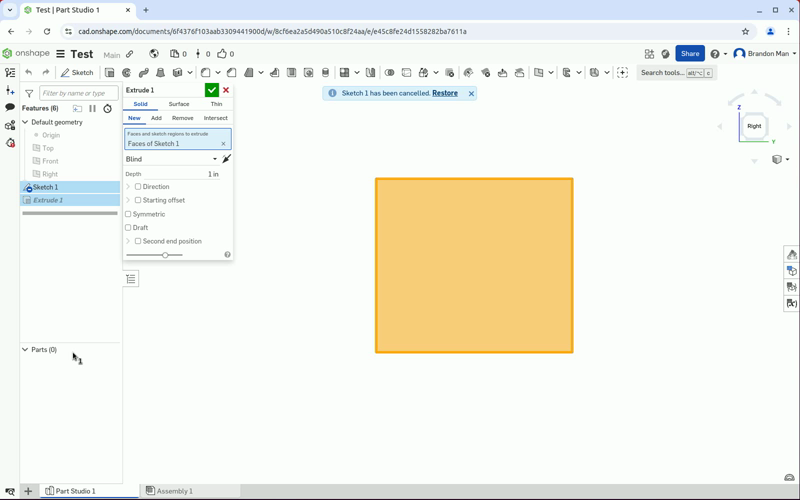
mouse_move(143, 106)
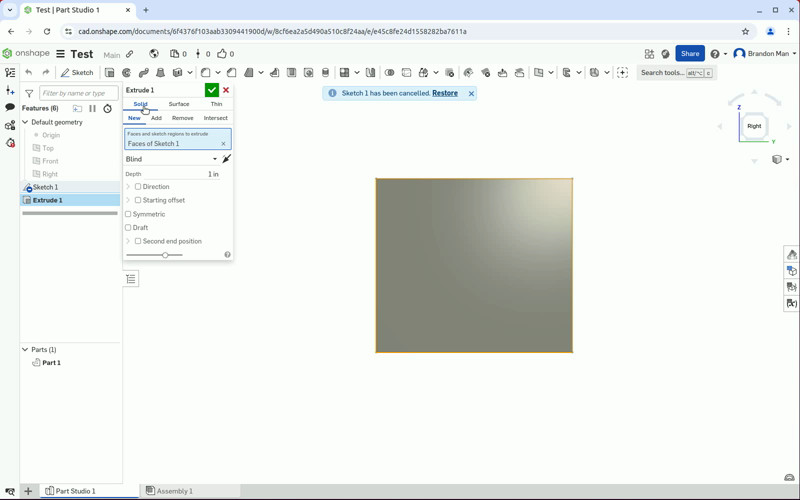
click(143, 106)
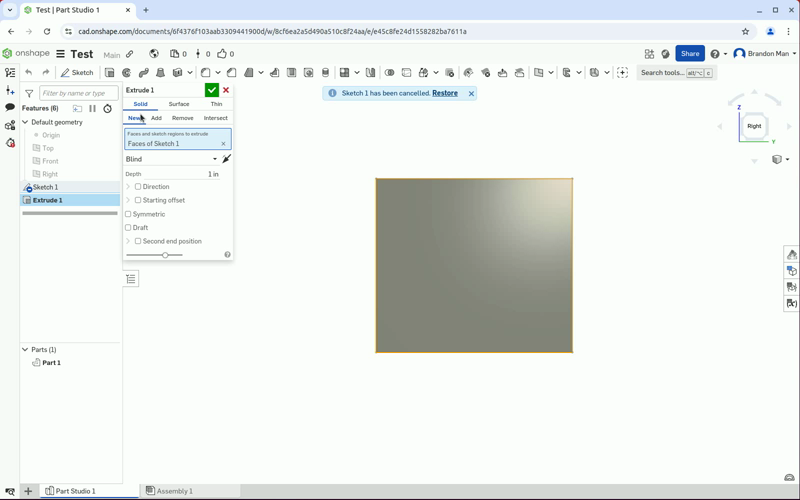
mouse_move(137, 120)
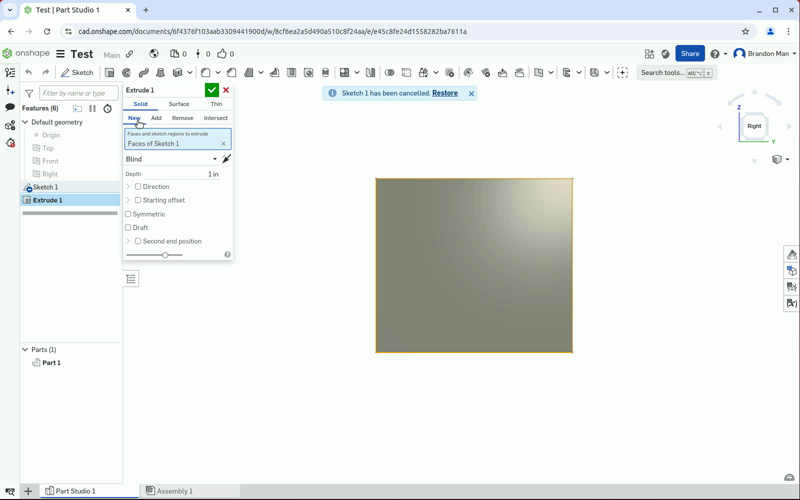
click(137, 120)
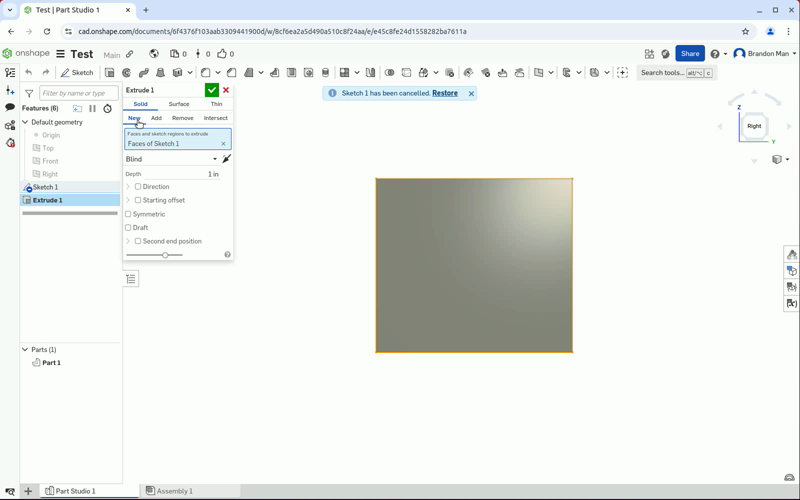
key(tab, 4)
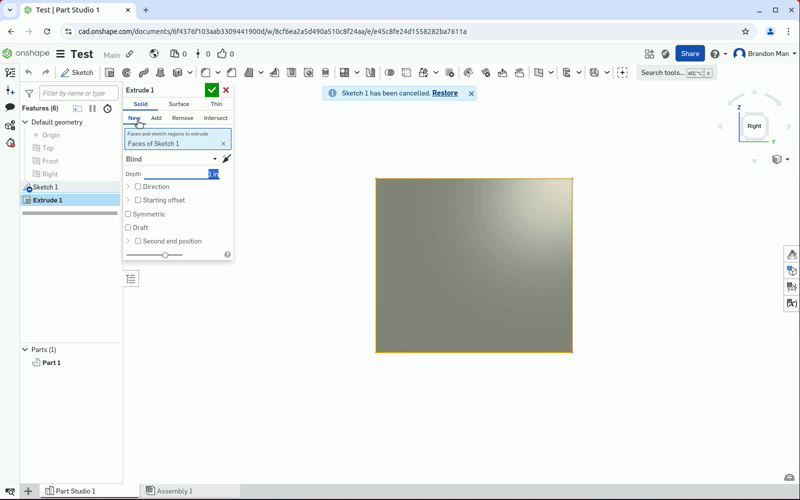
text(14.443)
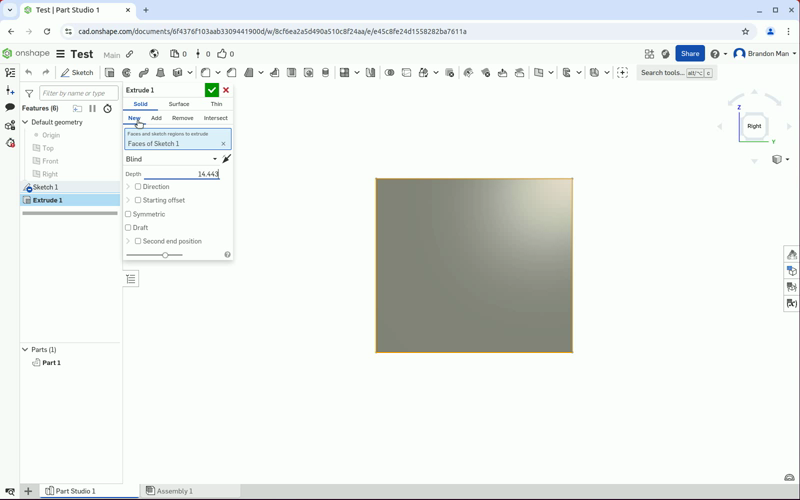
key(enter)
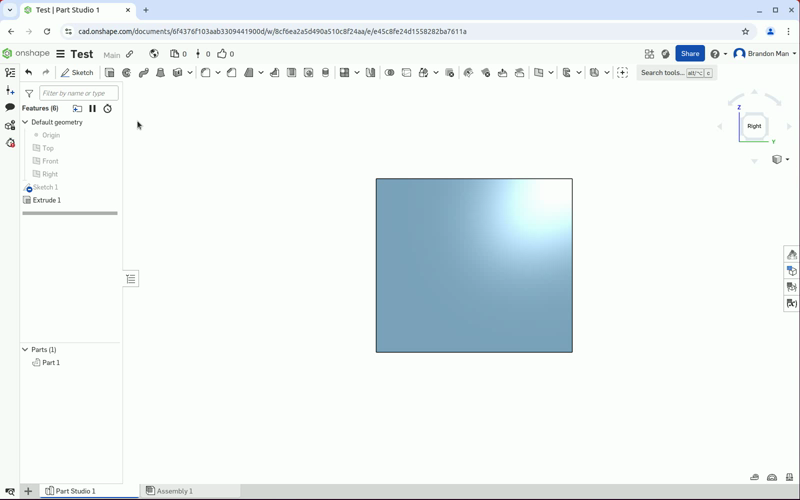
key(shift+h)
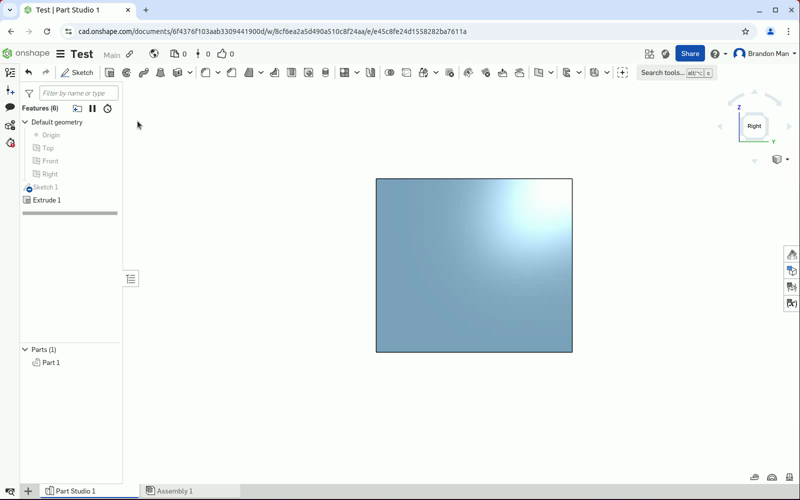
key(shift+h)
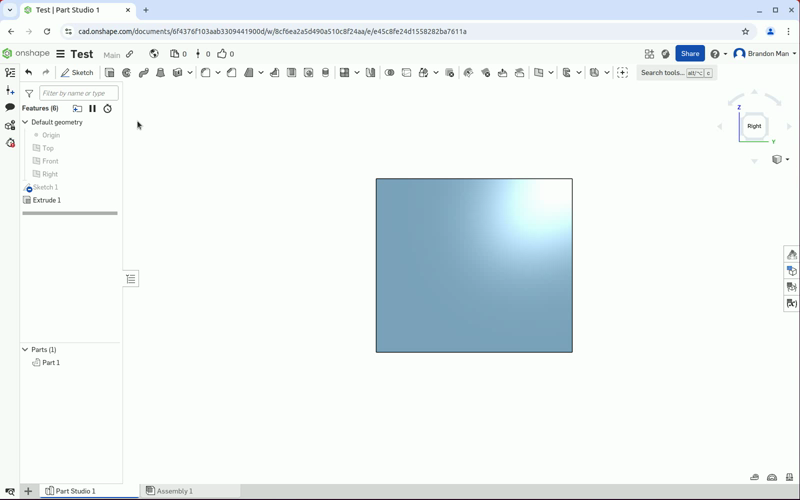
mouse_move(73, 189)
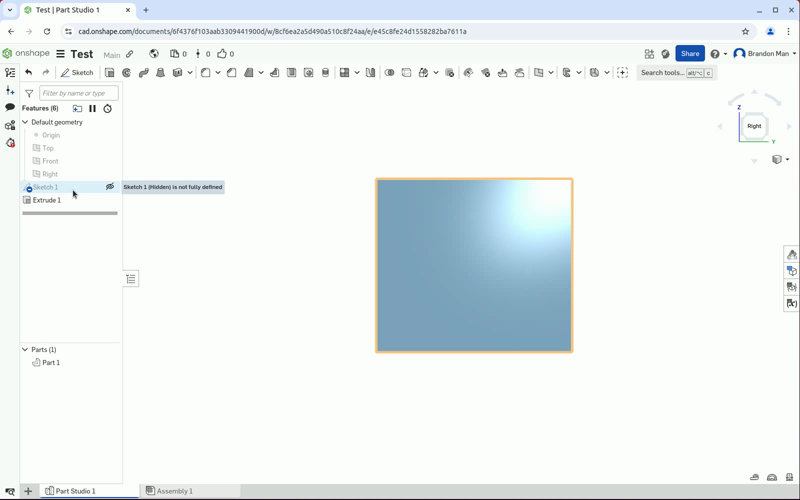
click(73, 189)
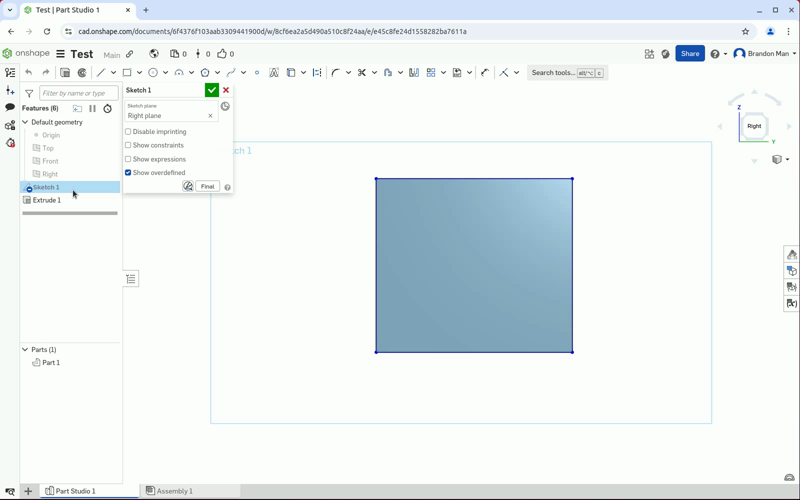
mouse_move(229, 92)
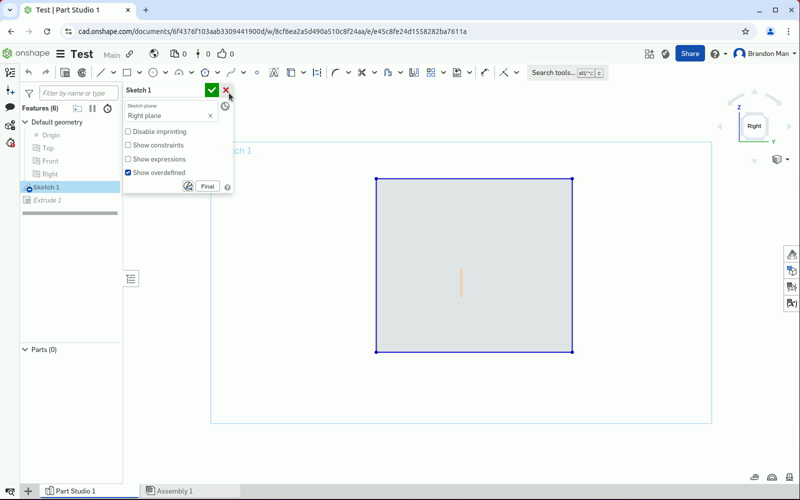
click(229, 92)
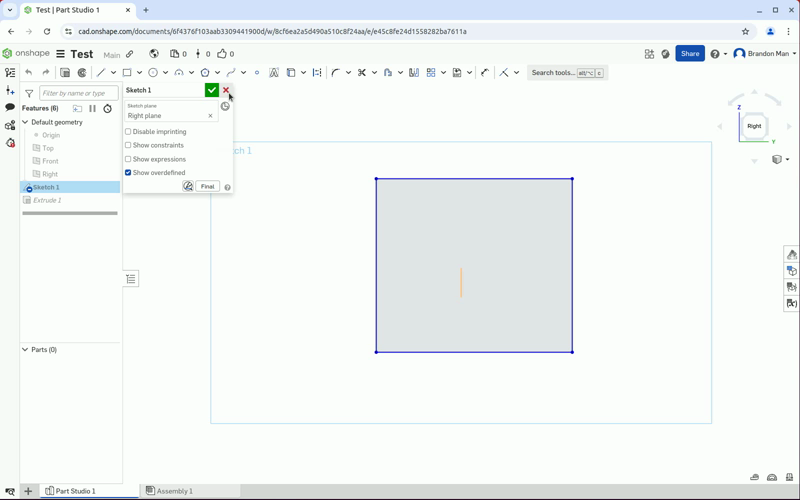
key(shift+s)
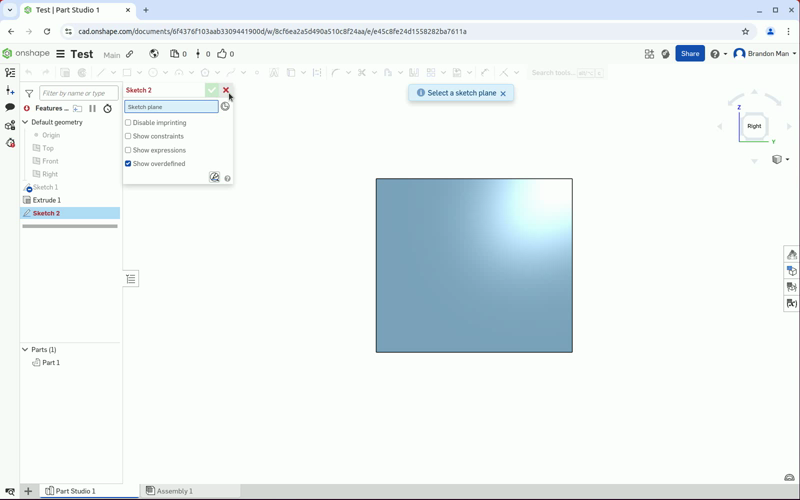
mouse_move(73, 176)
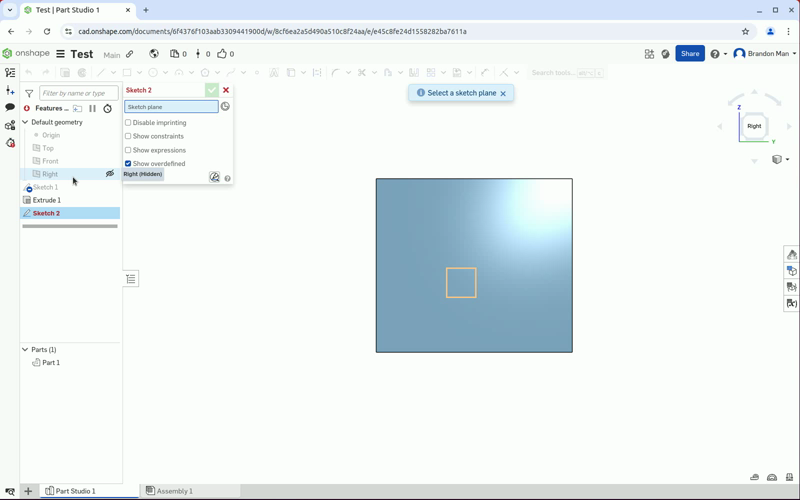
click(73, 176)
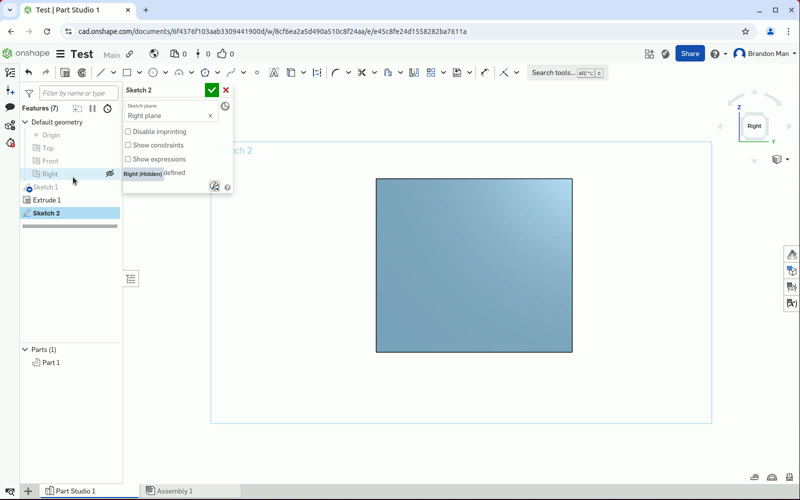
mouse_move(73, 352)
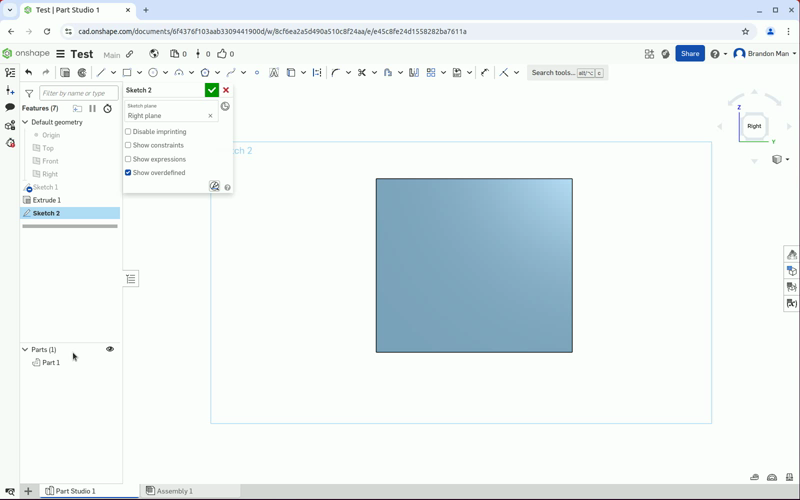
key(y)
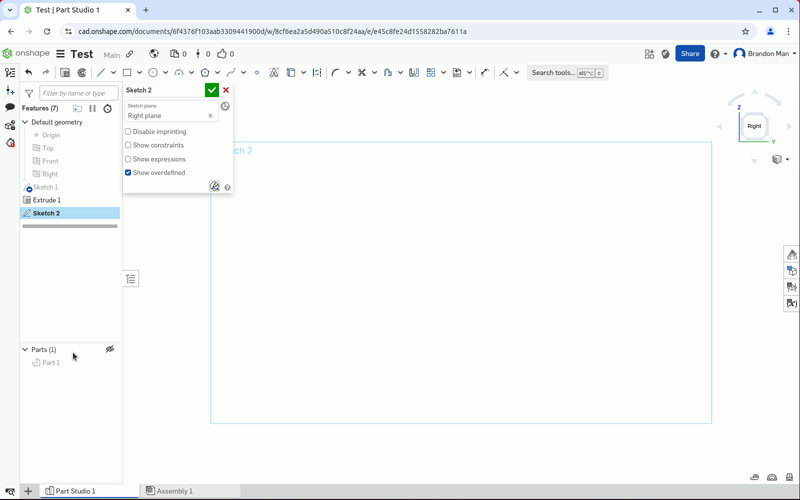
key(c)
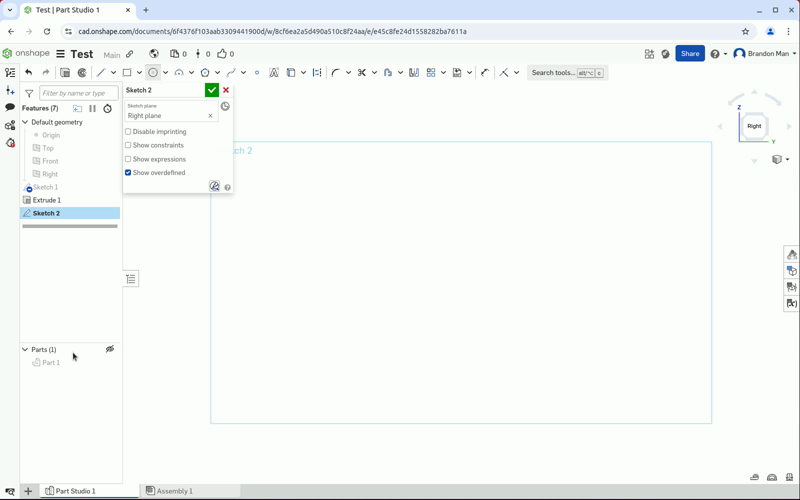
key_down(shift)
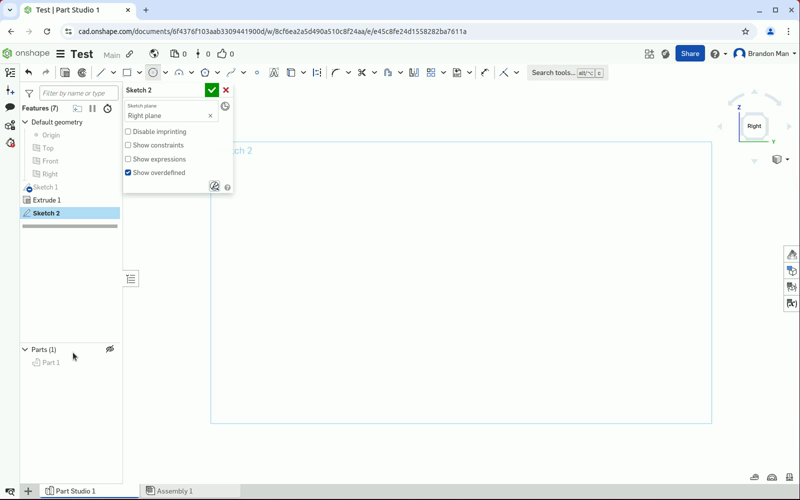
mouse_move(489, 227)
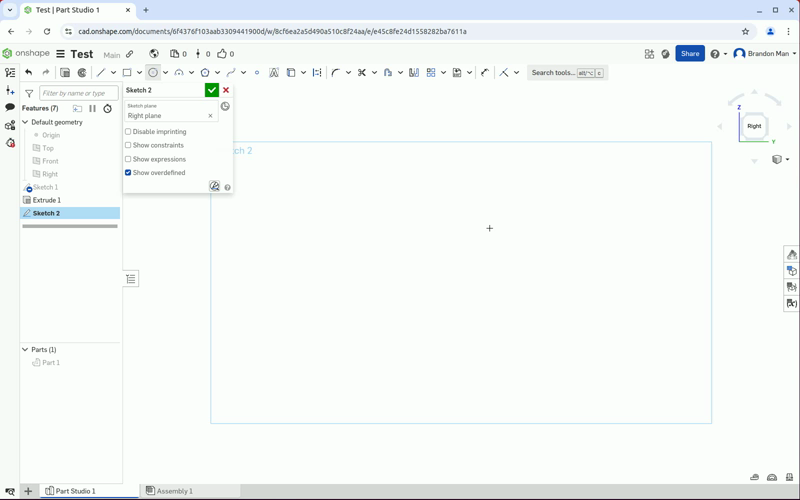
click(489, 227)
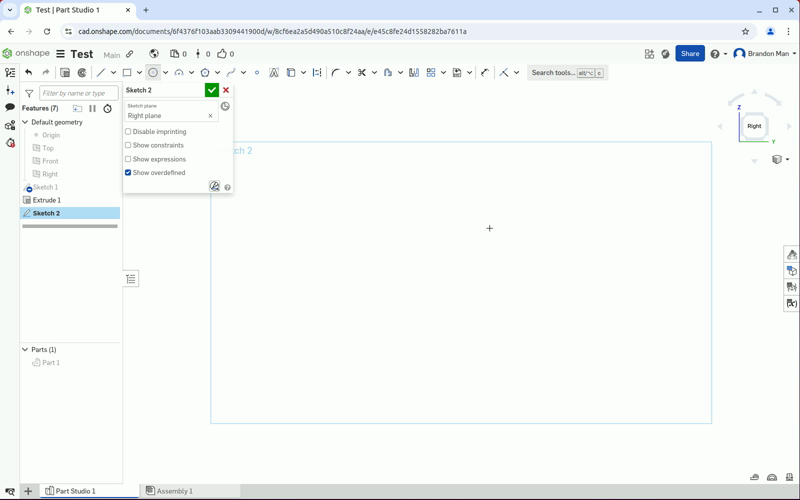
key_up(shift)
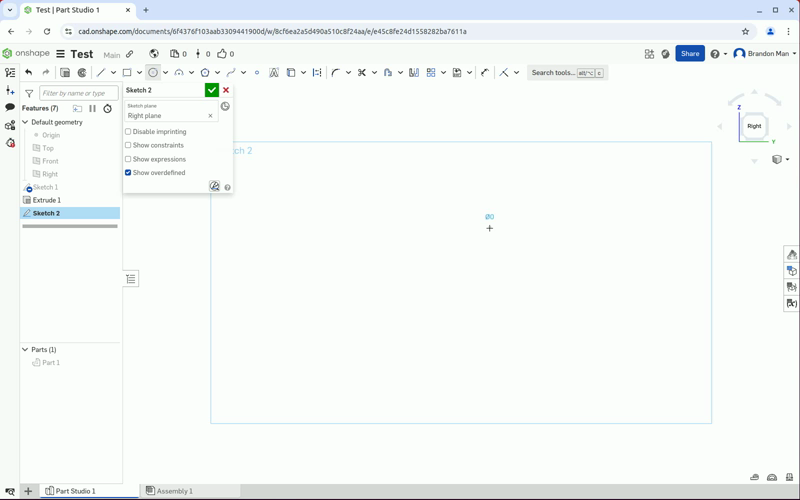
mouse_move(535, 227)
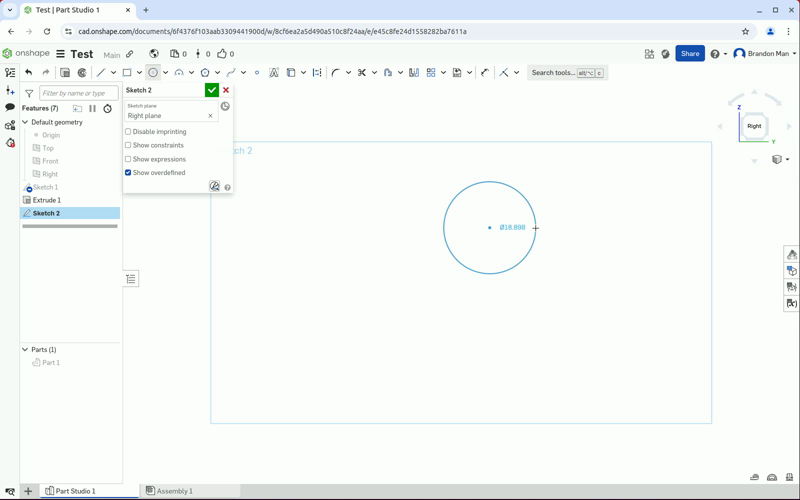
click(535, 227)
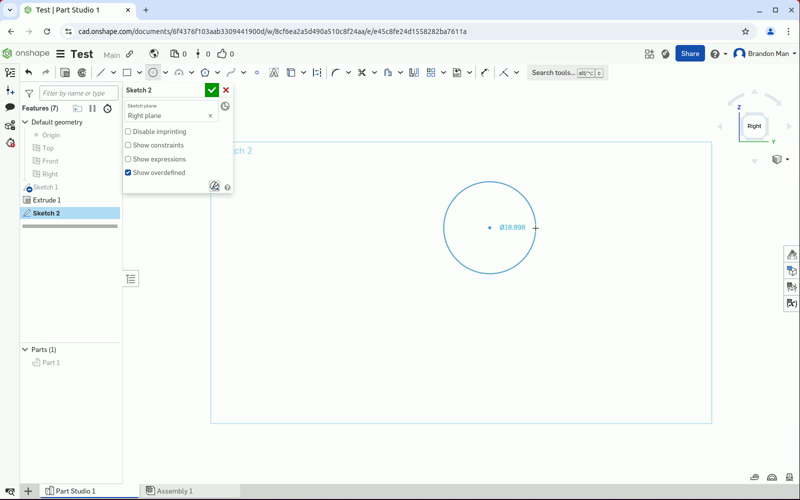
key(esc)
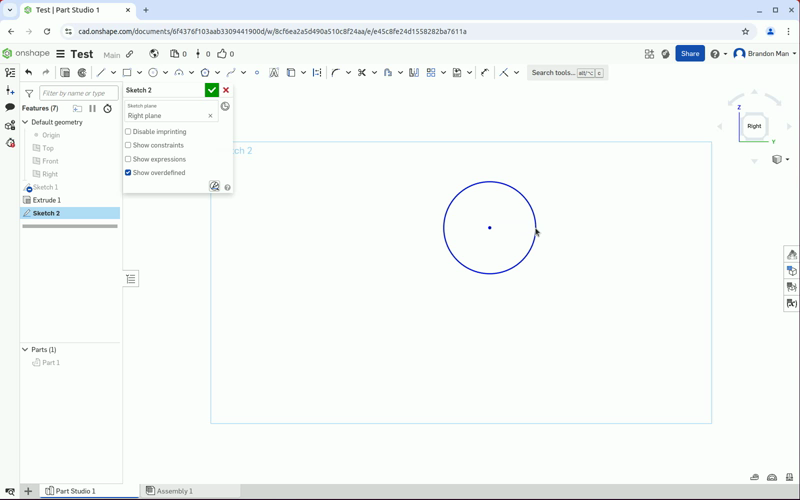
mouse_move(478, 206)
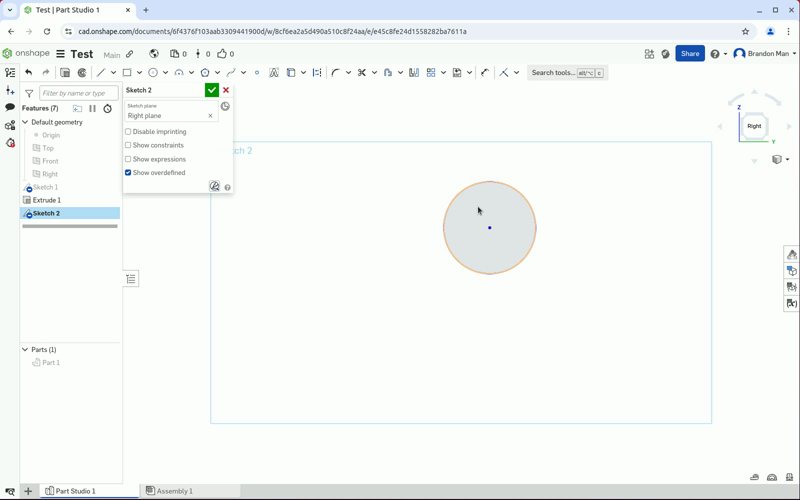
click(478, 206)
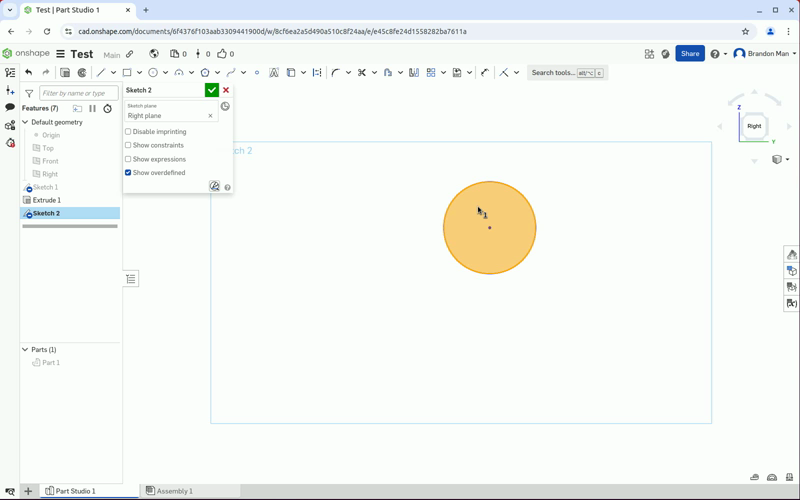
mouse_move(73, 352)
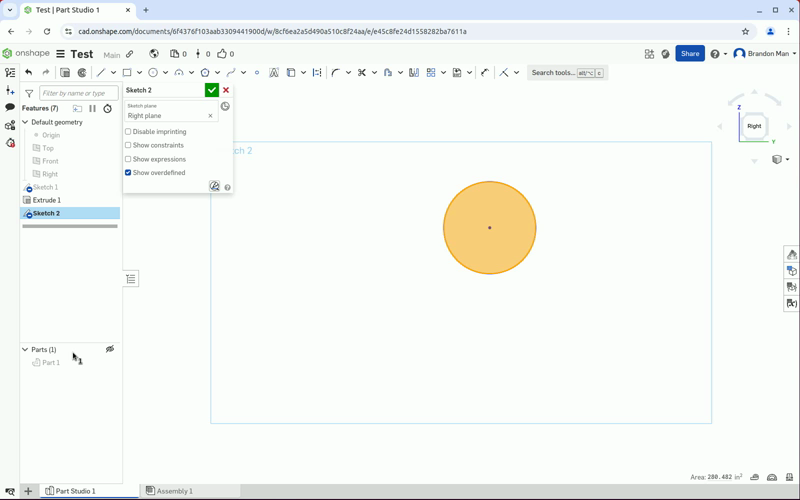
key(shift+y)
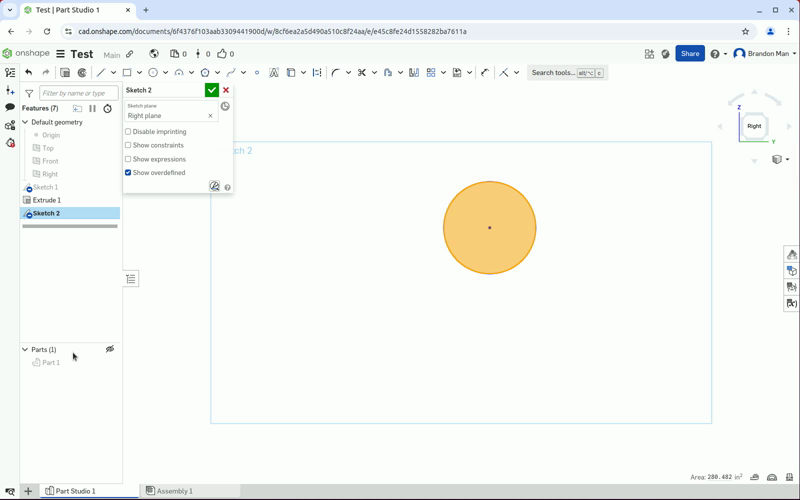
key(shift+e)
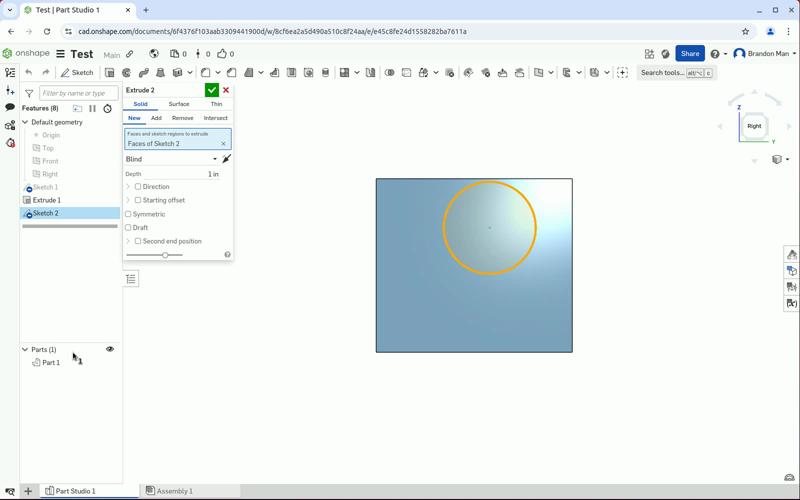
mouse_move(143, 106)
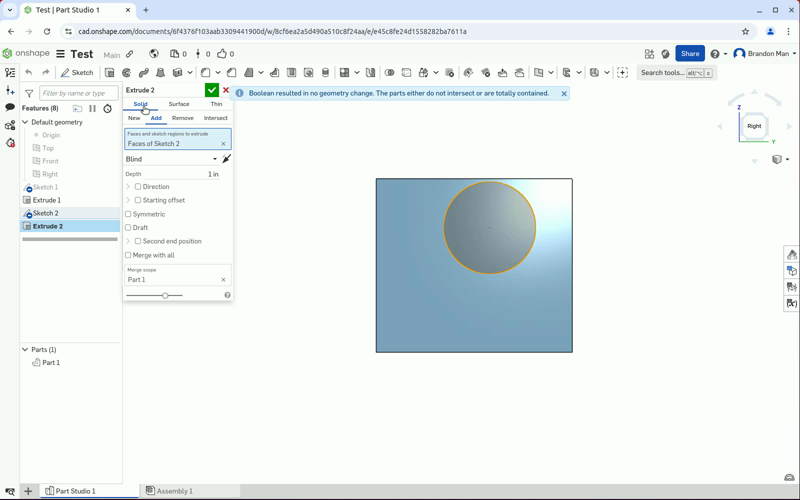
click(143, 106)
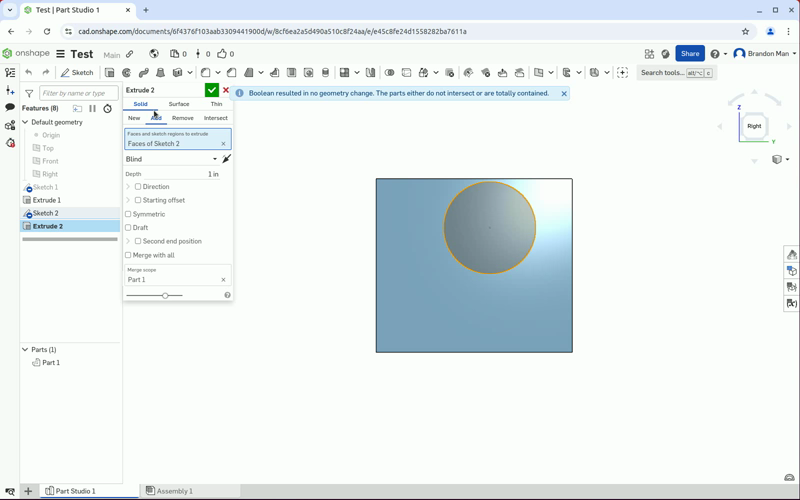
mouse_move(186, 120)
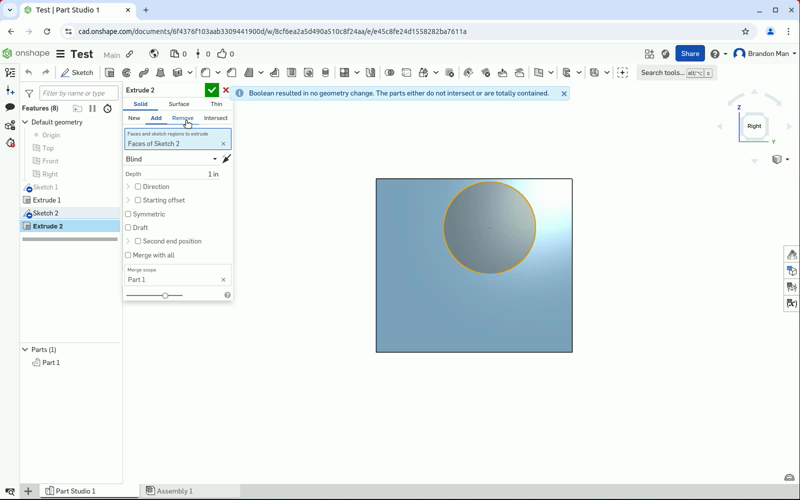
click(186, 120)
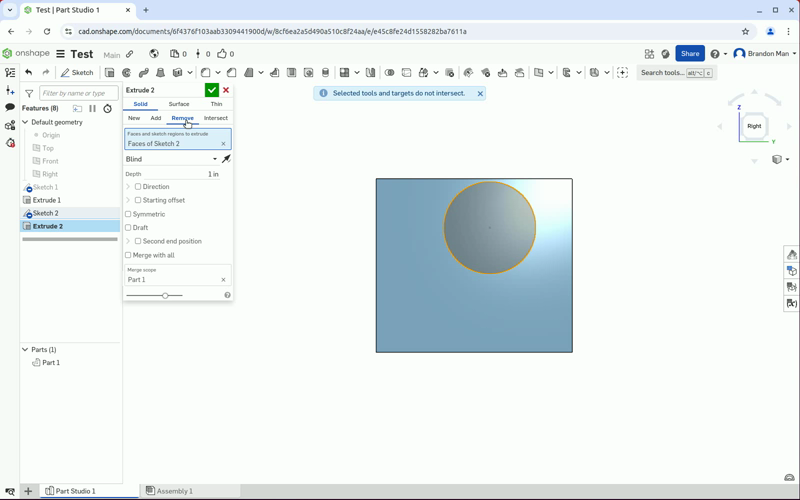
key(tab, 4)
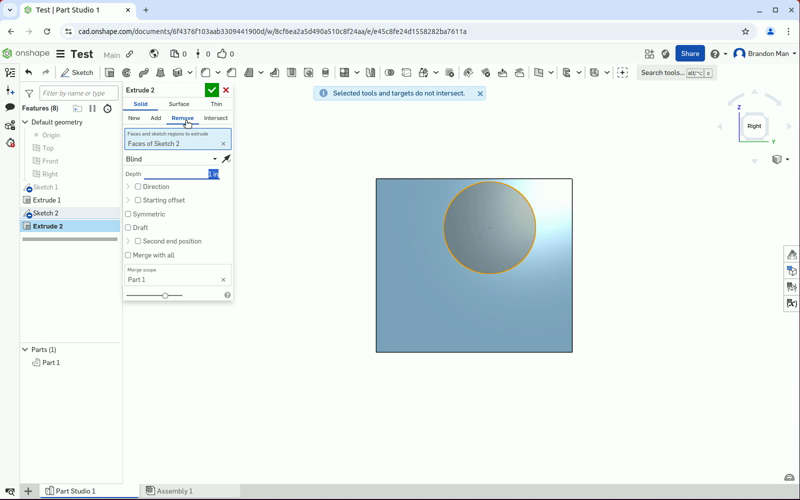
text(14.443)
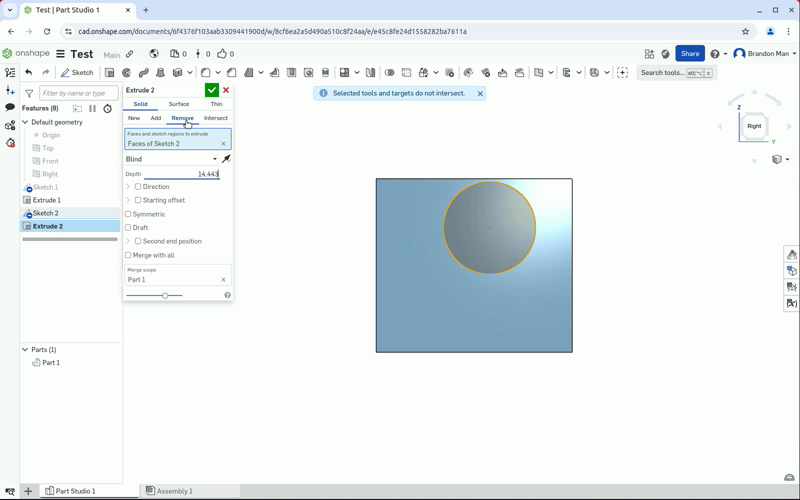
key(tab, 6)
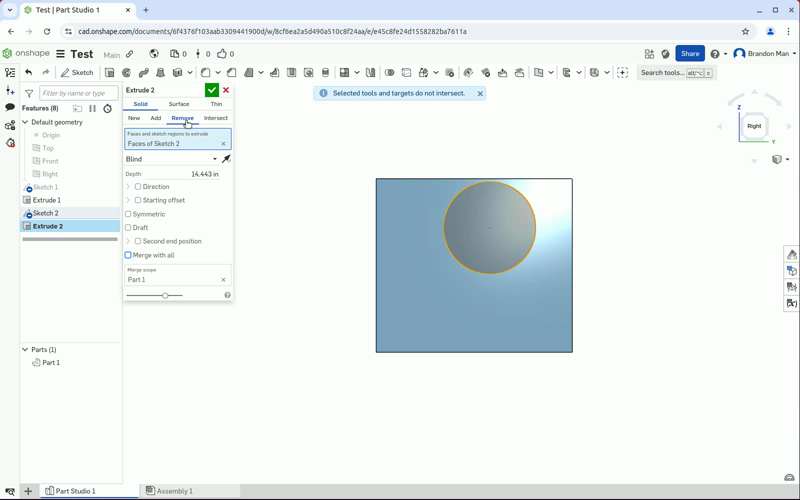
key(space)
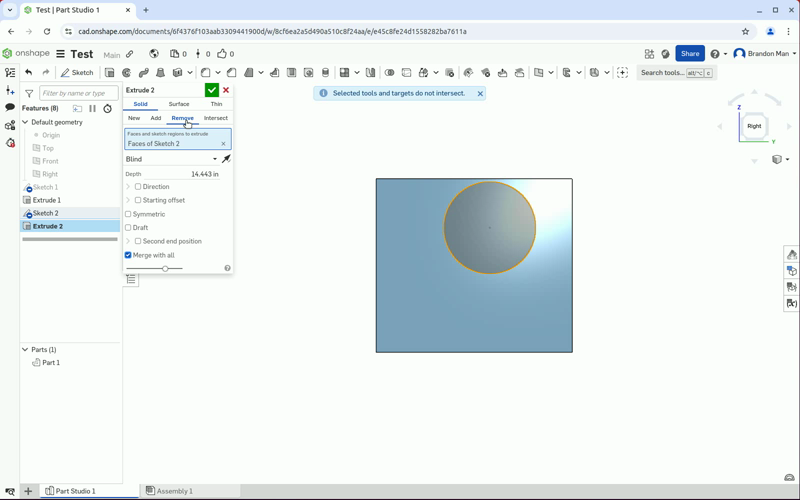
key(enter)
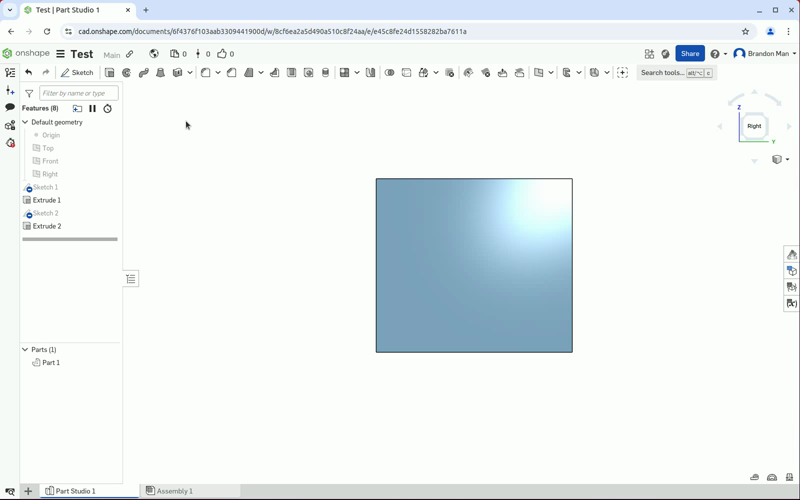
key(shift+h)
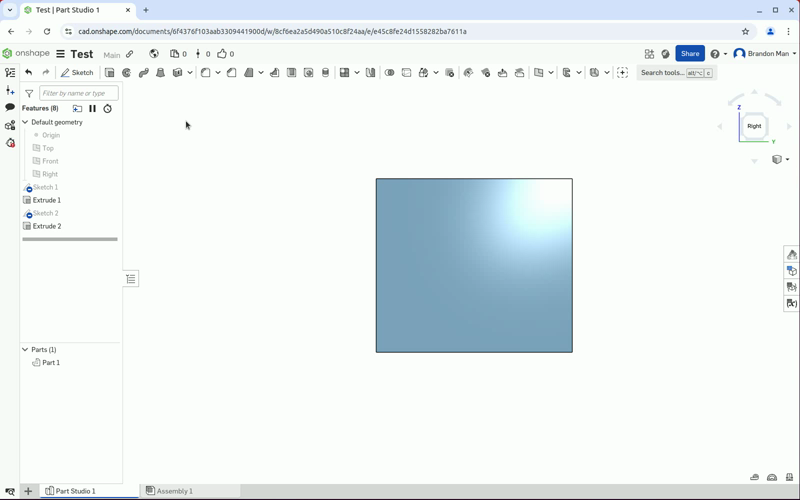
key(shift+h)
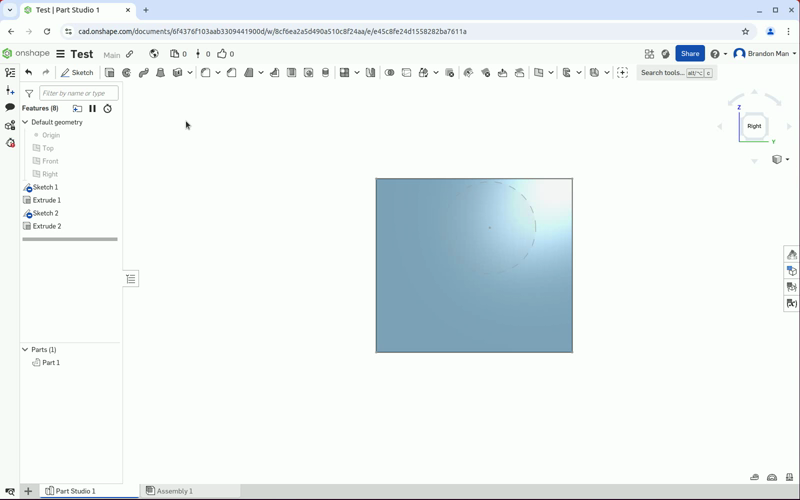
key(shift+7)
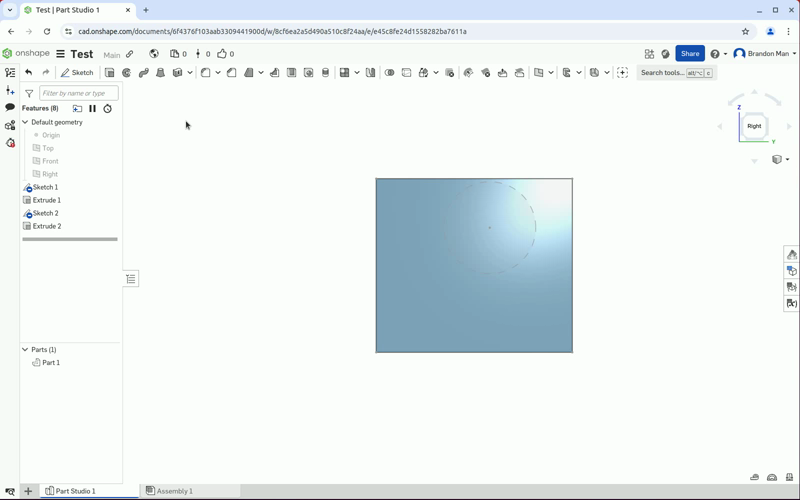
key(right, 2)
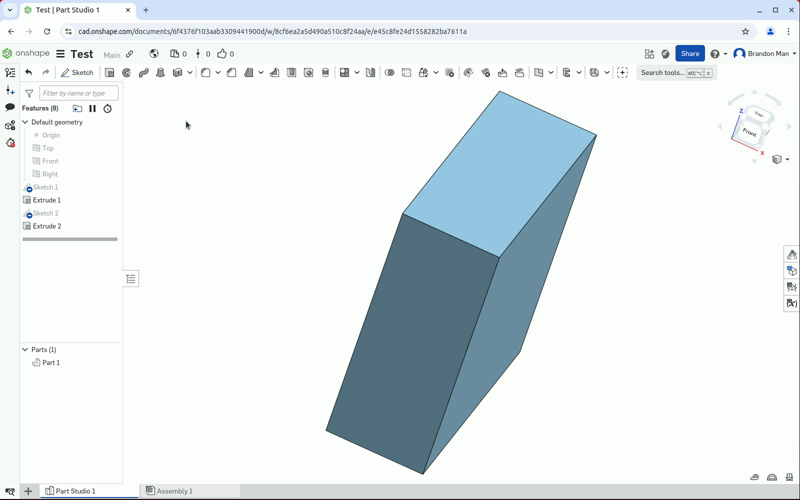
key(down, 2)
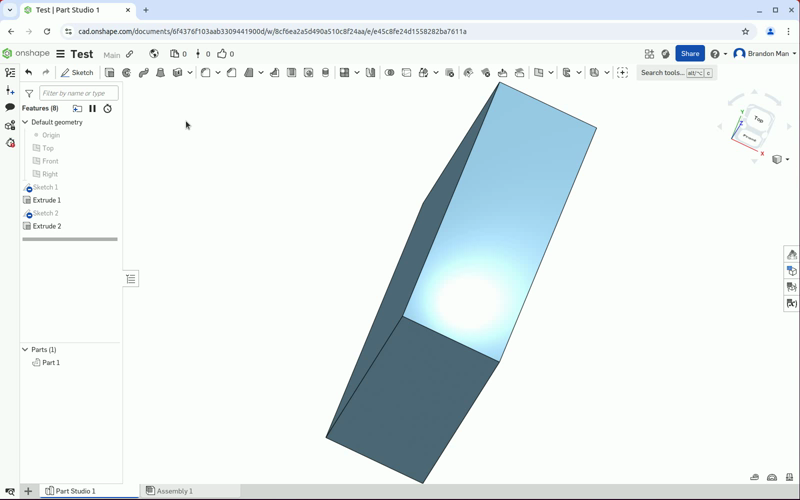
key(up, 2)
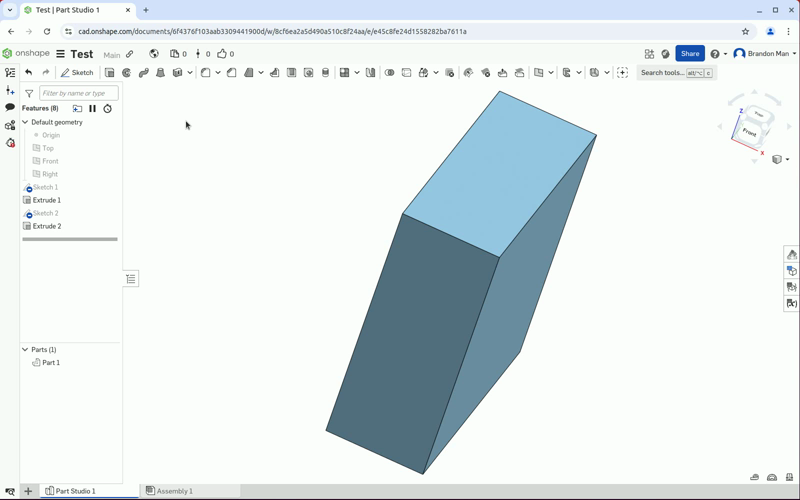
key(left, 2)
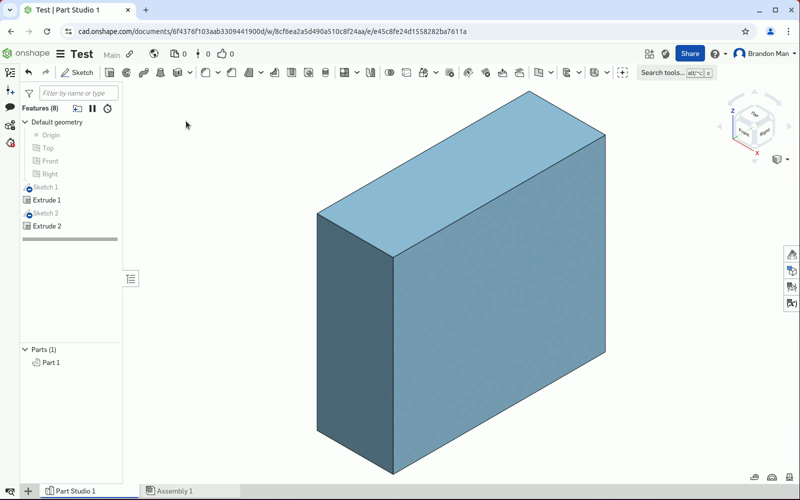
mouse_move(73, 189)
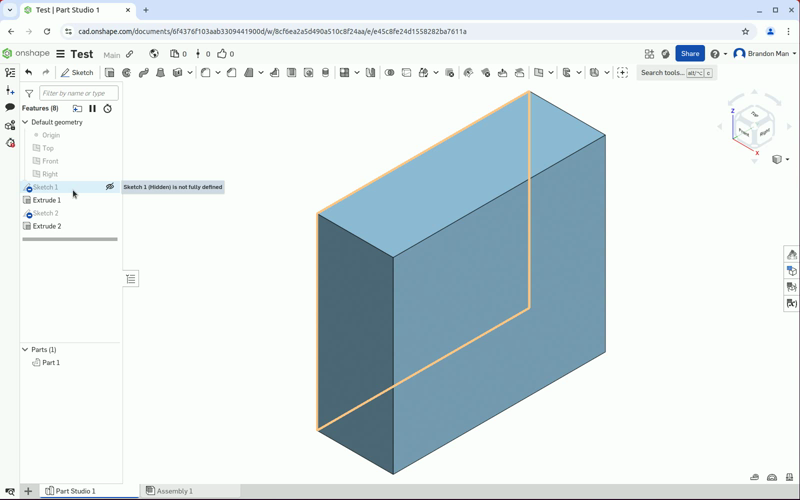
click(73, 189)